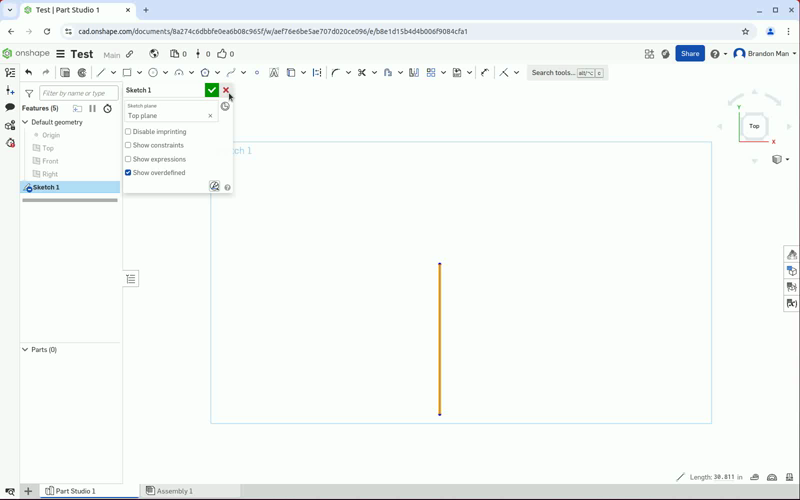
key(shift+h)
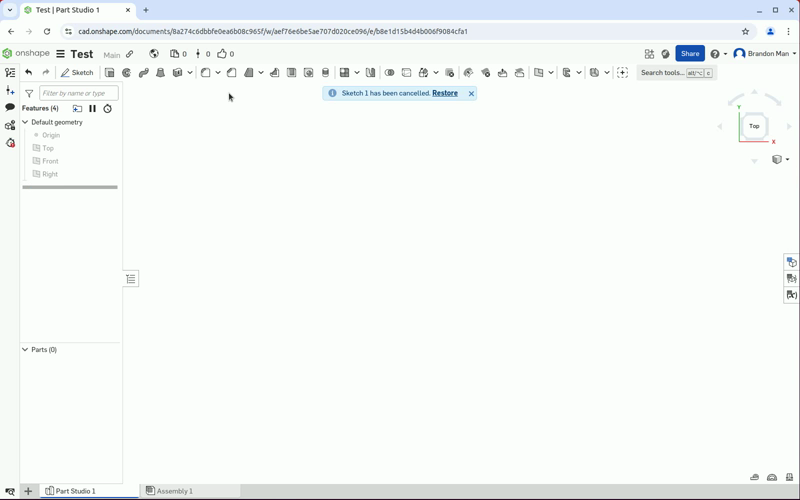
mouse_move(73, 352)
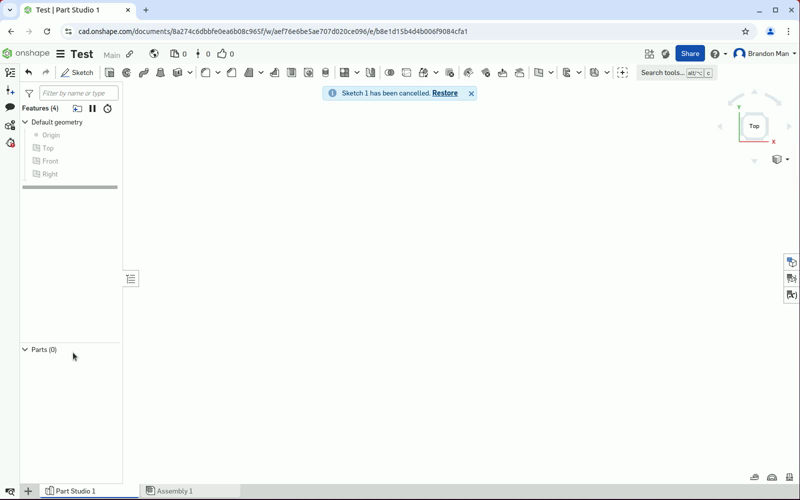
key(y)
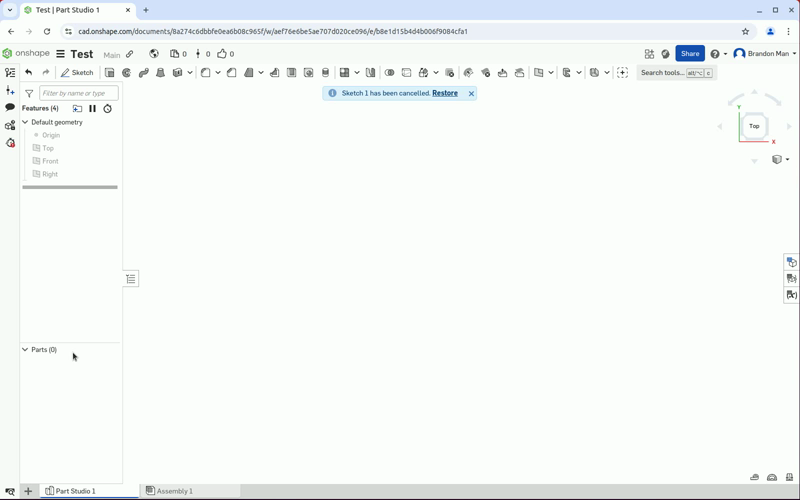
key(shift+p)
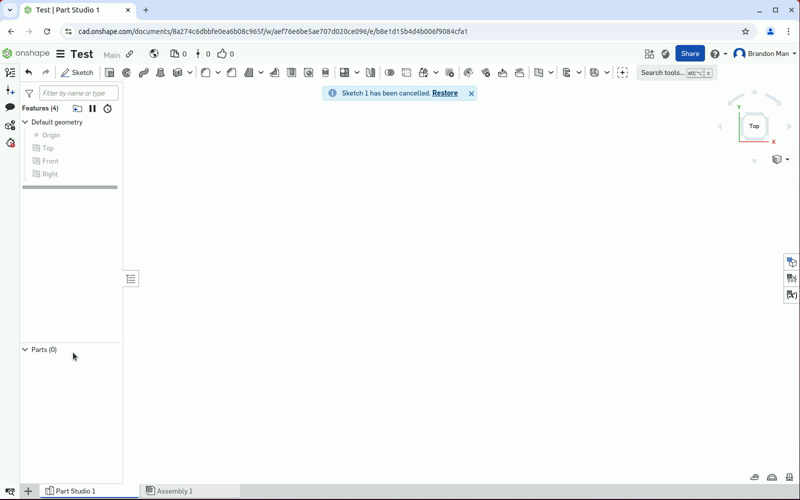
key(space)
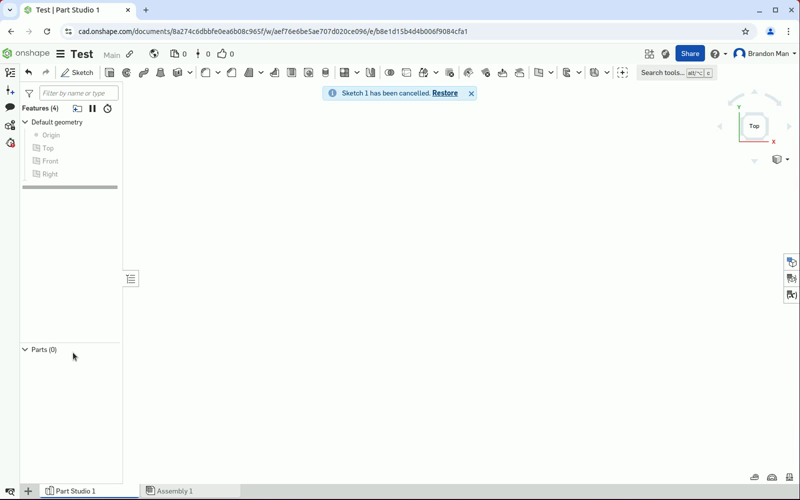
key_down(shift)
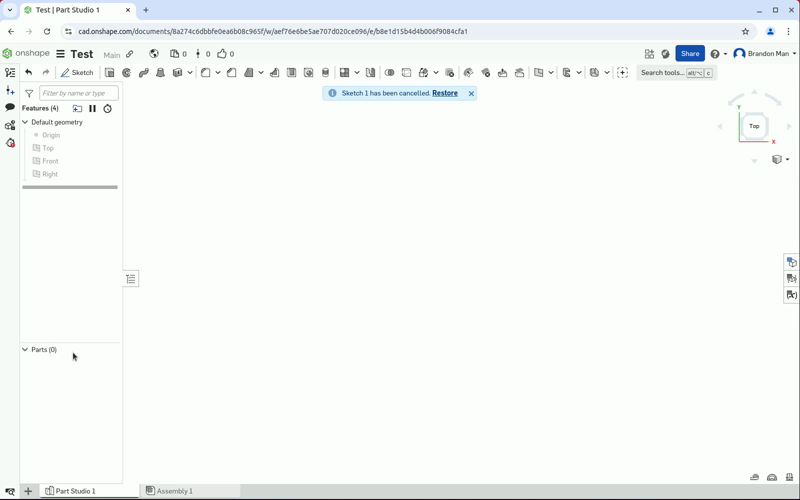
key(up)
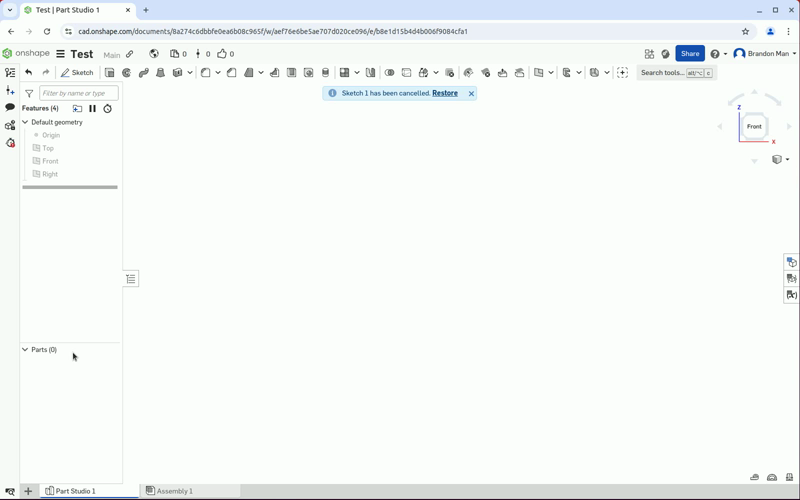
key_up(shift)
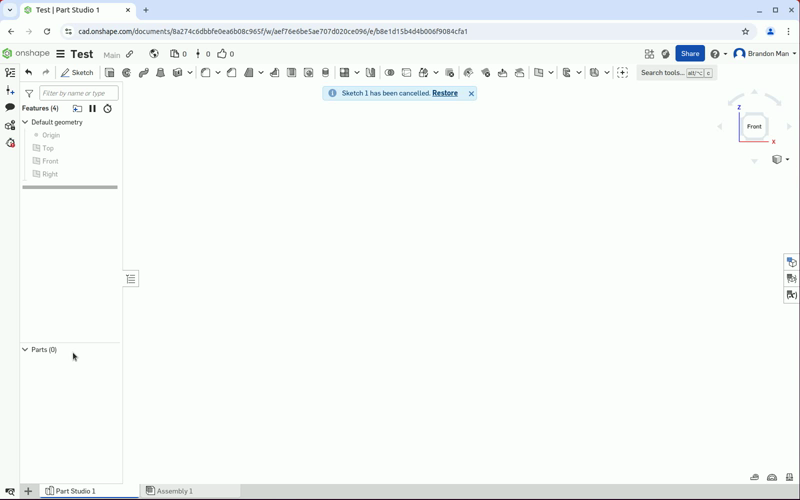
key(space)
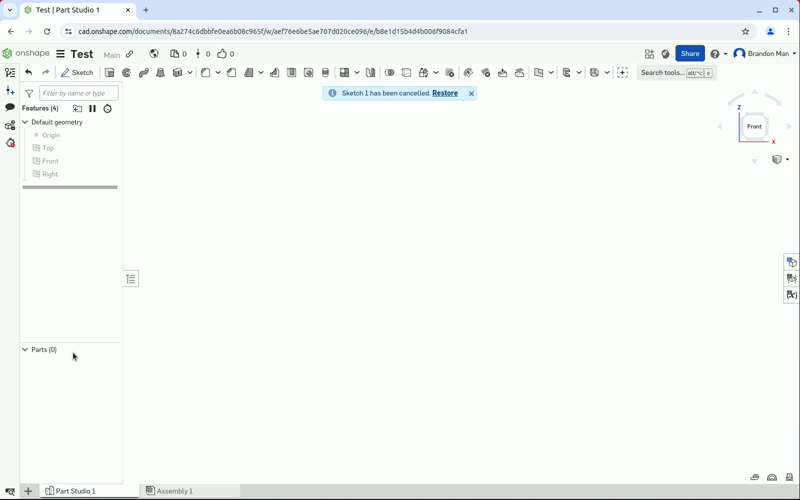
key_down(shift)
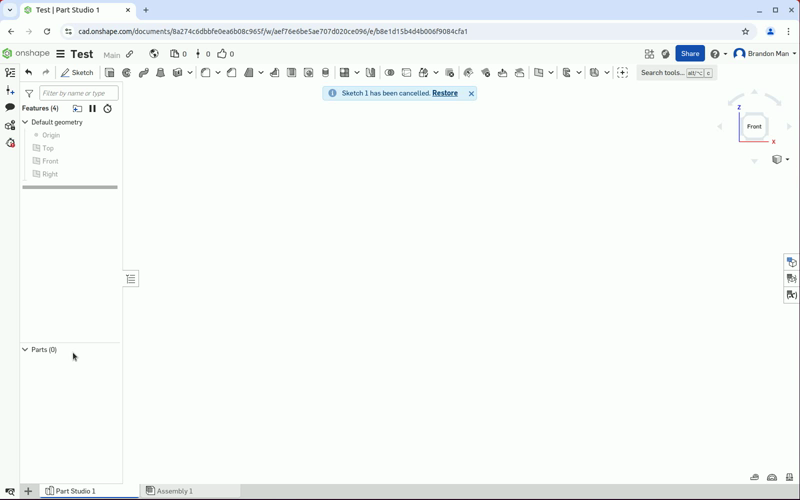
key(left)
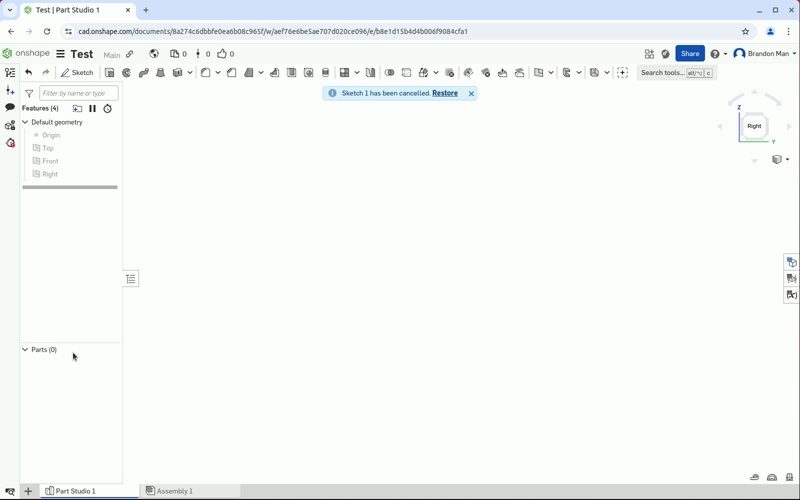
key_up(shift)
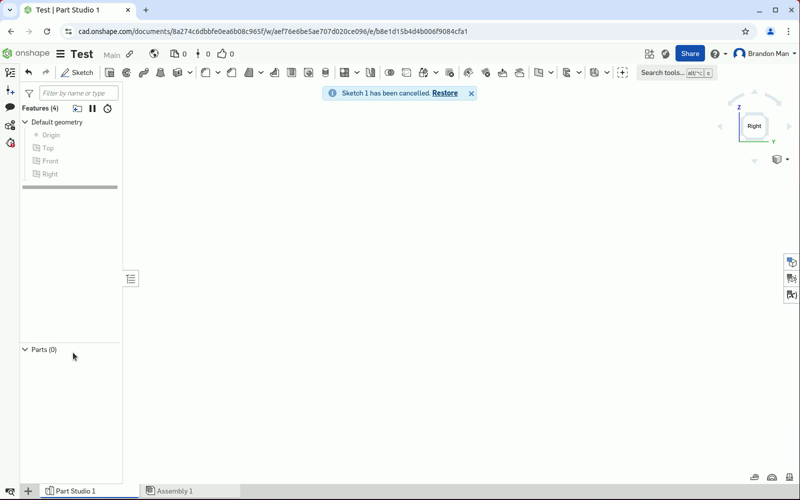
mouse_move(73, 352)
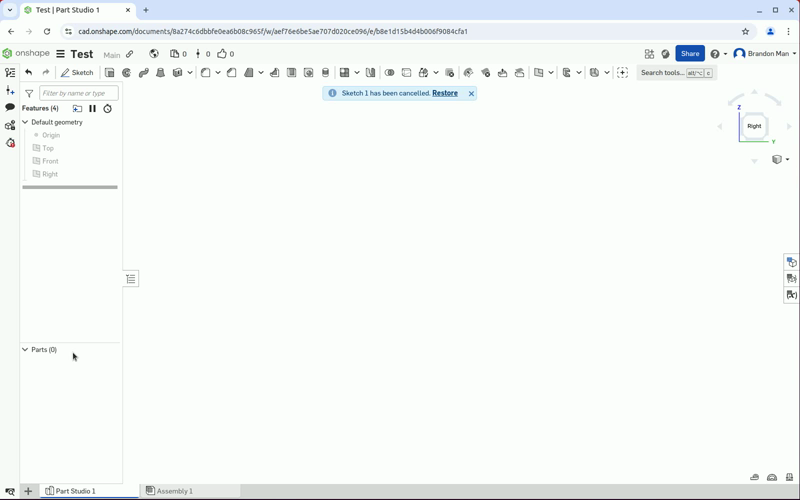
key(shift+y)
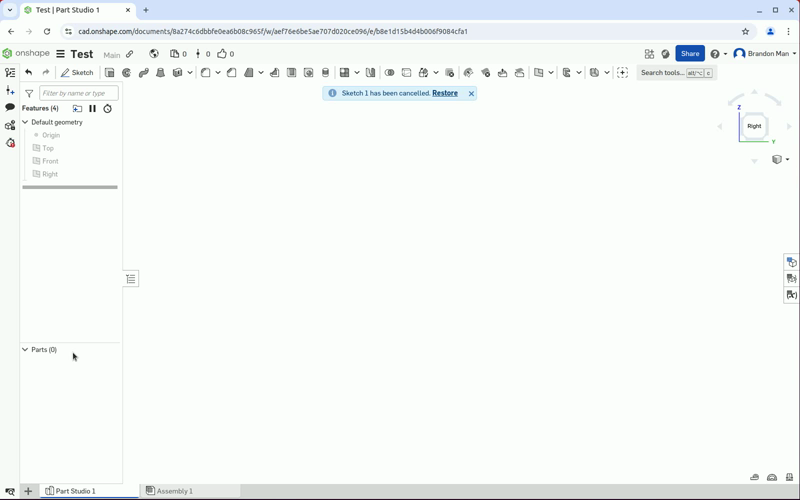
key(shift+s)
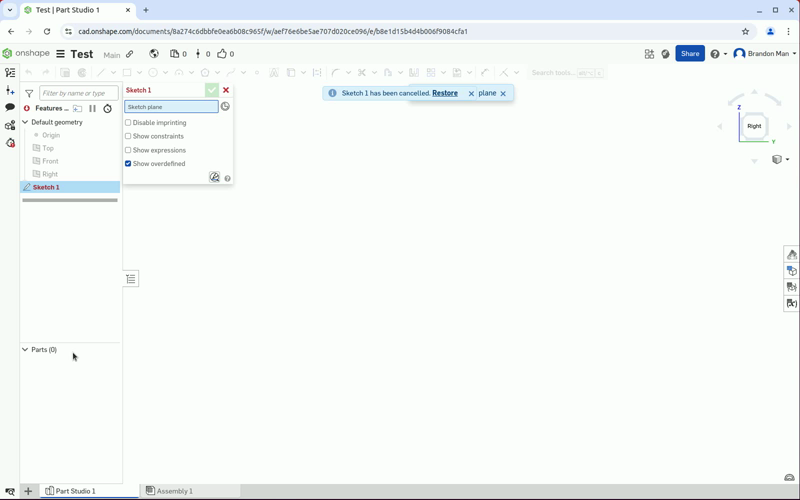
mouse_move(73, 176)
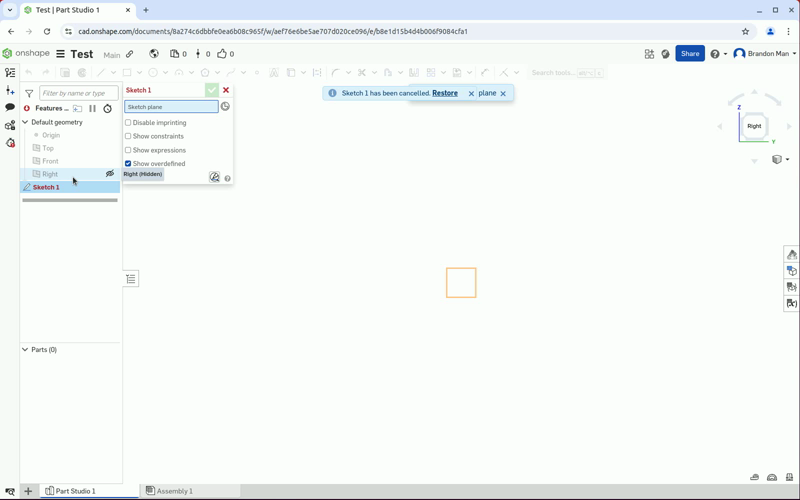
click(73, 176)
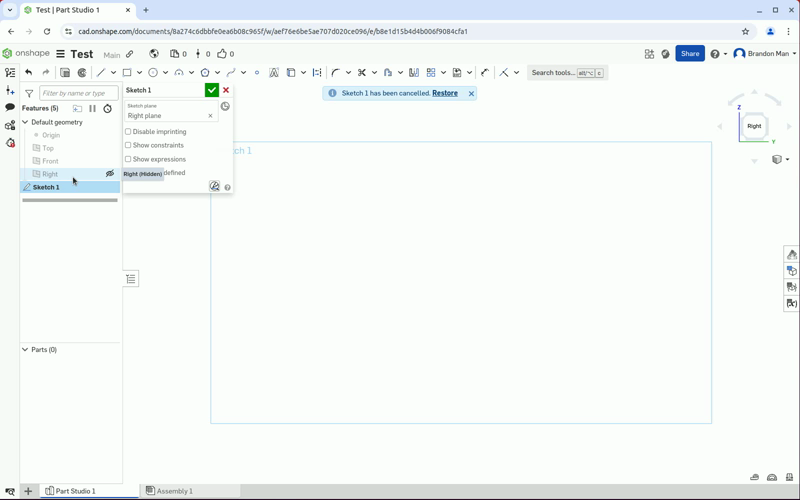
mouse_move(73, 352)
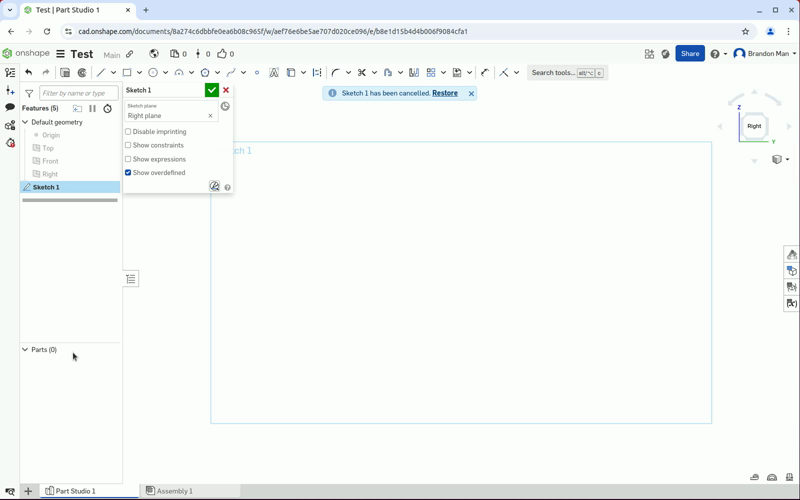
key(y)
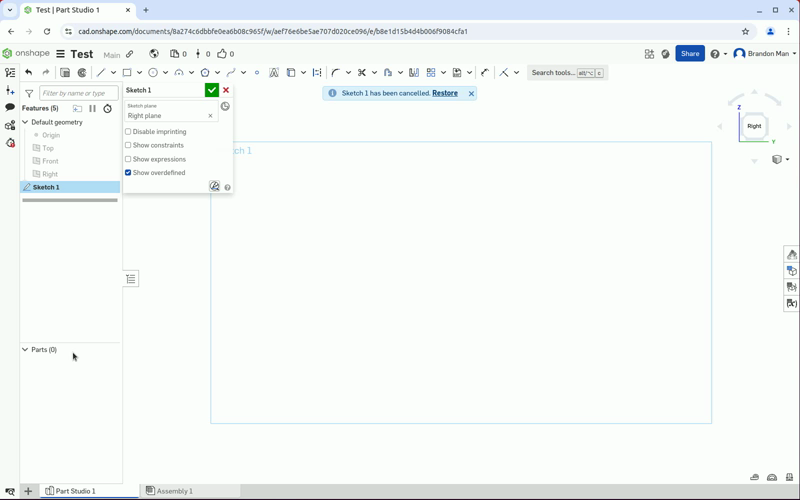
key(c)
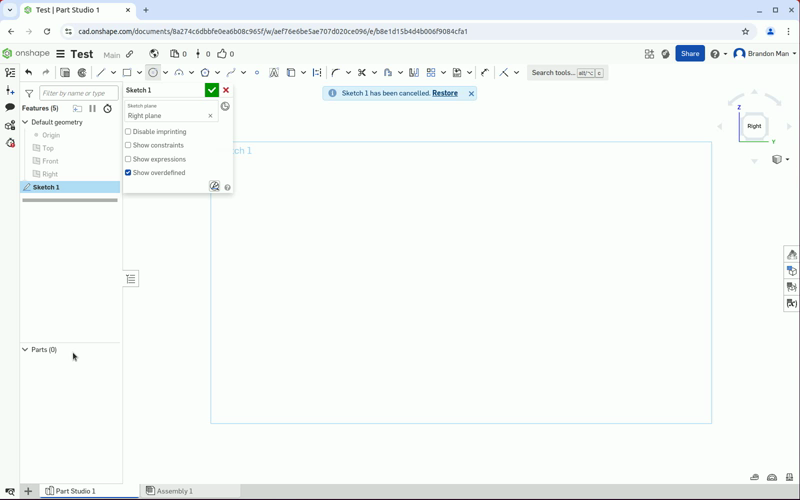
key_down(shift)
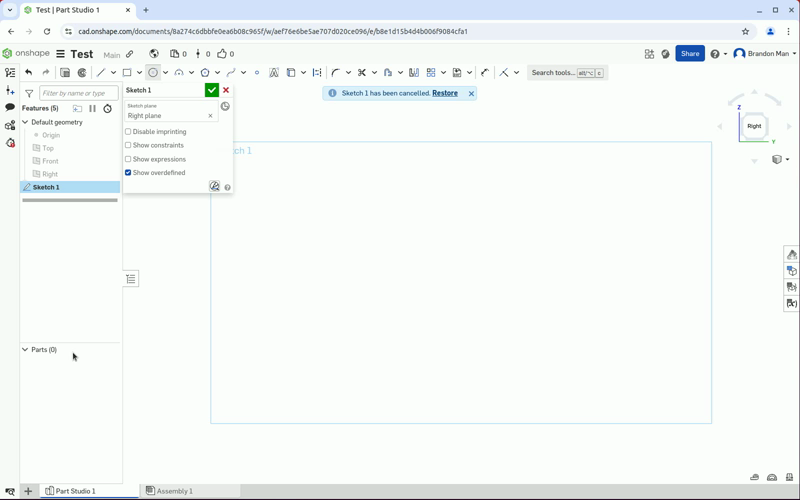
mouse_move(461, 282)
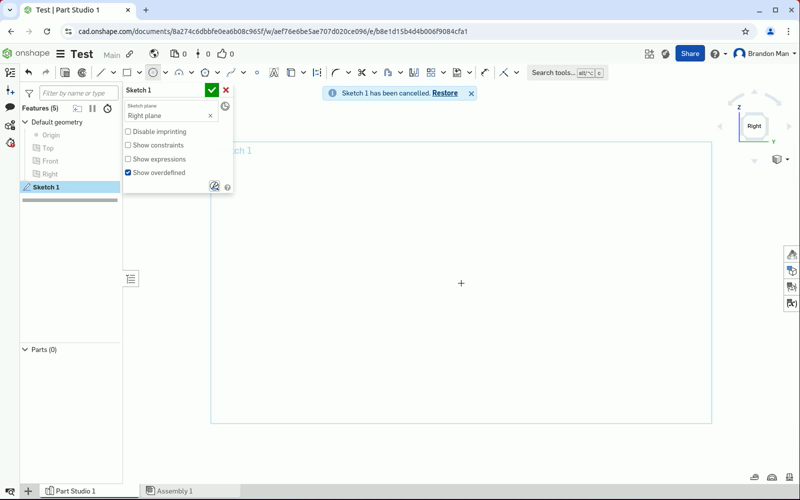
click(461, 282)
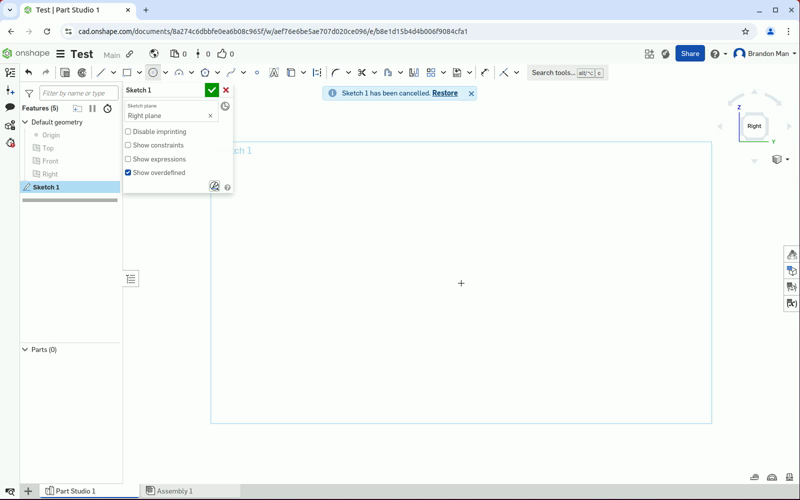
key_up(shift)
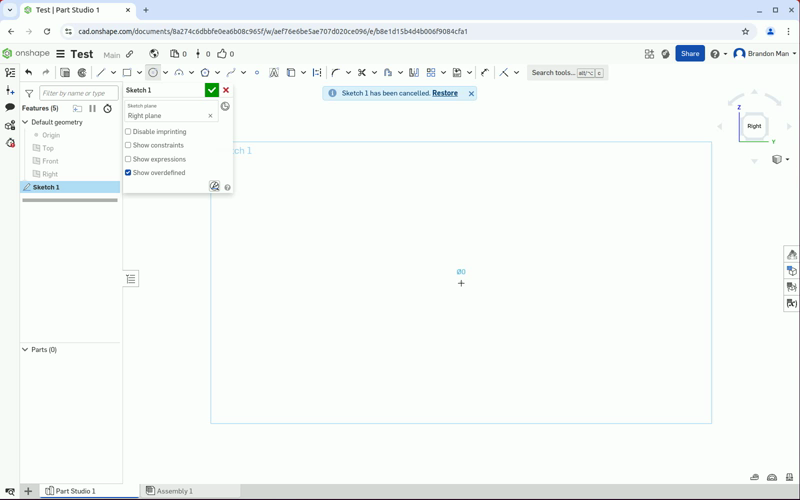
mouse_move(491, 282)
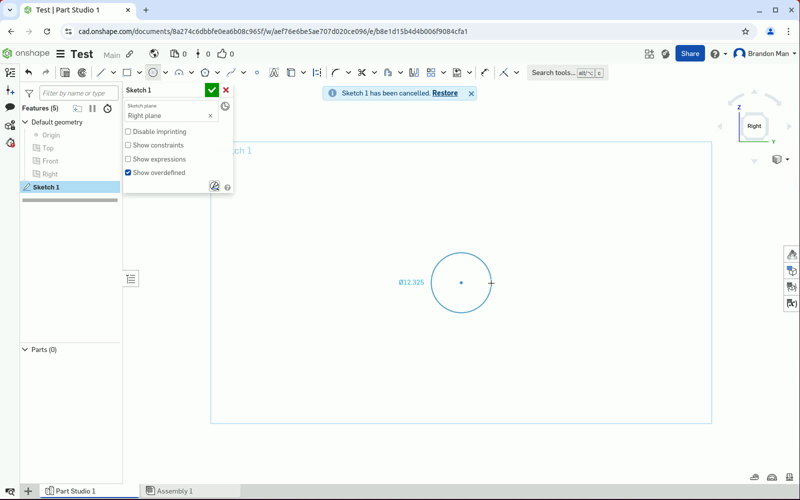
click(491, 282)
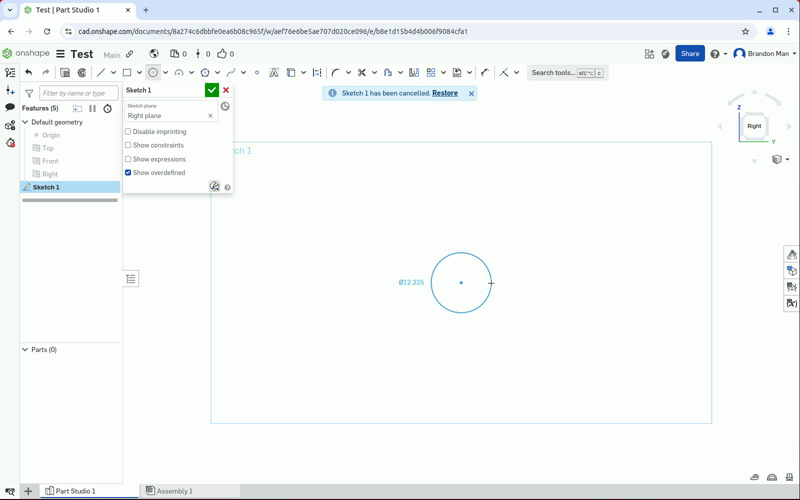
key(esc)
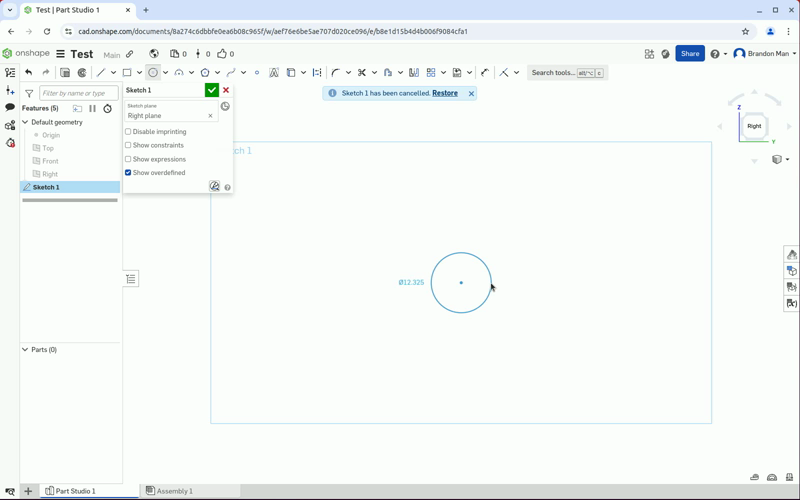
mouse_move(462, 260)
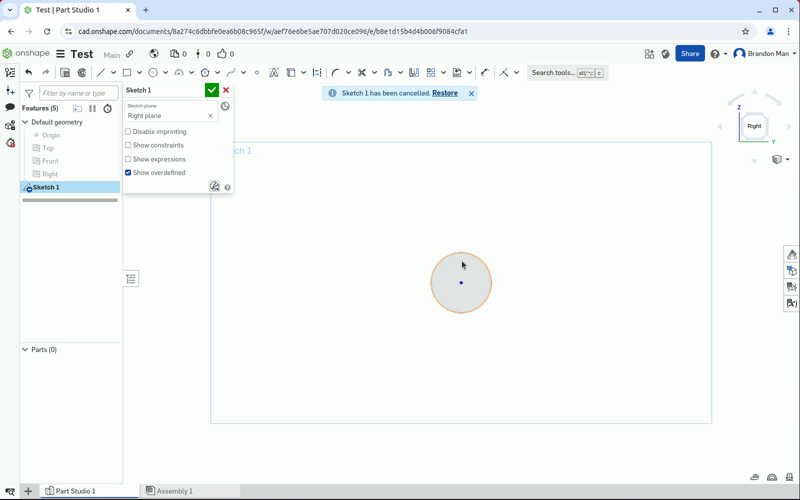
click(462, 260)
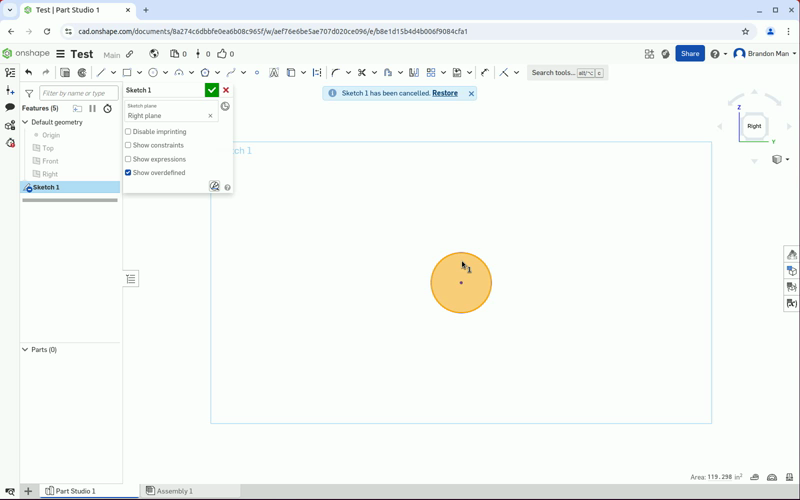
mouse_move(73, 352)
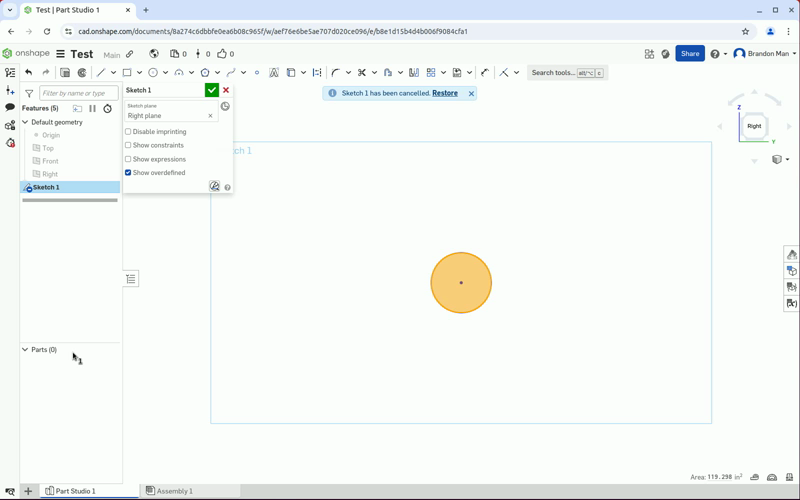
key(shift+y)
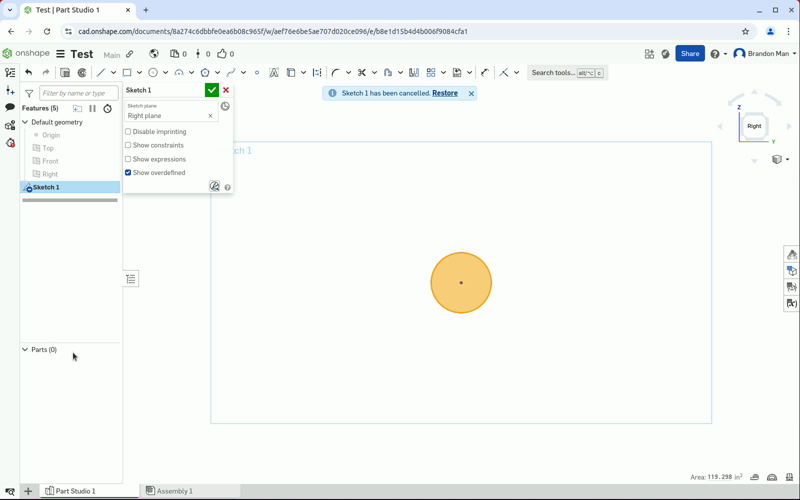
key(shift+e)
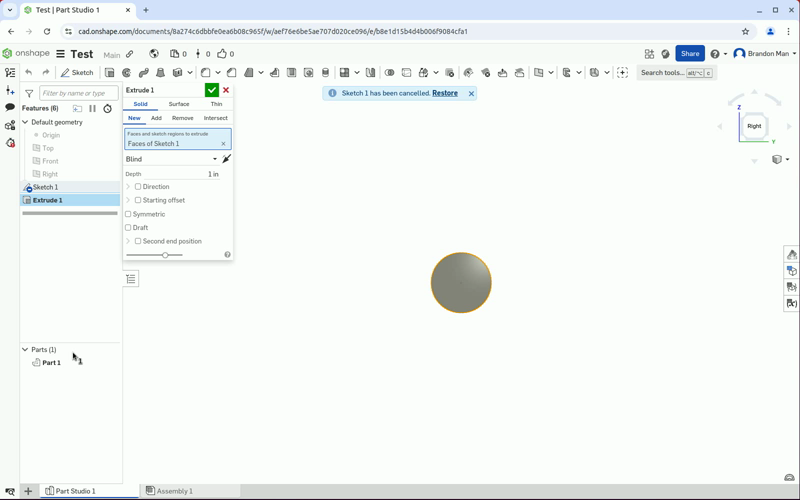
mouse_move(143, 106)
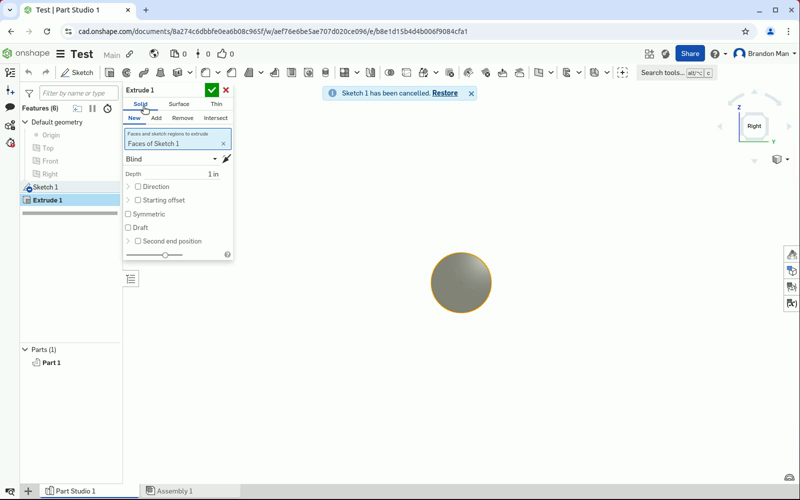
click(143, 106)
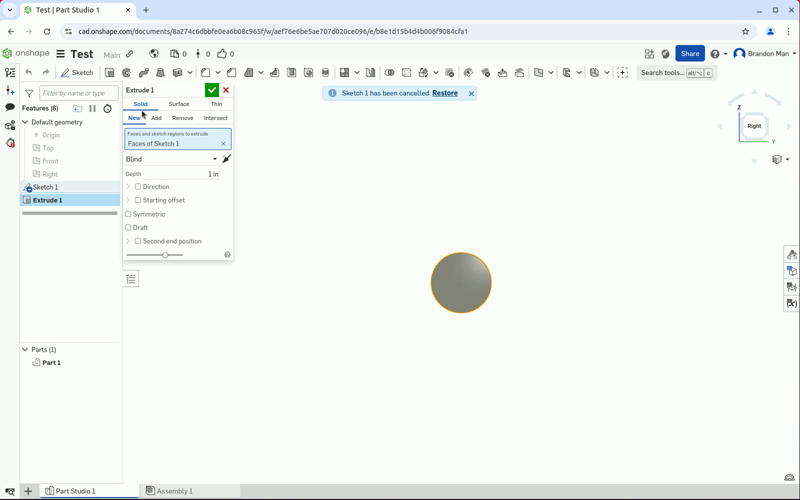
mouse_move(137, 120)
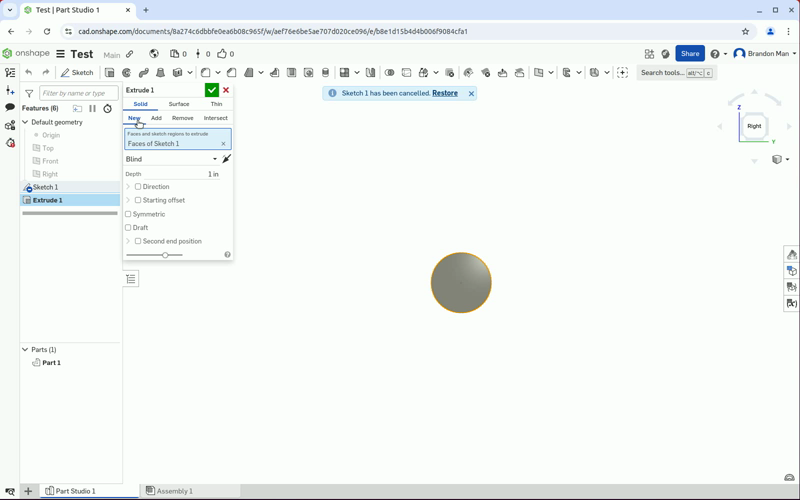
click(137, 120)
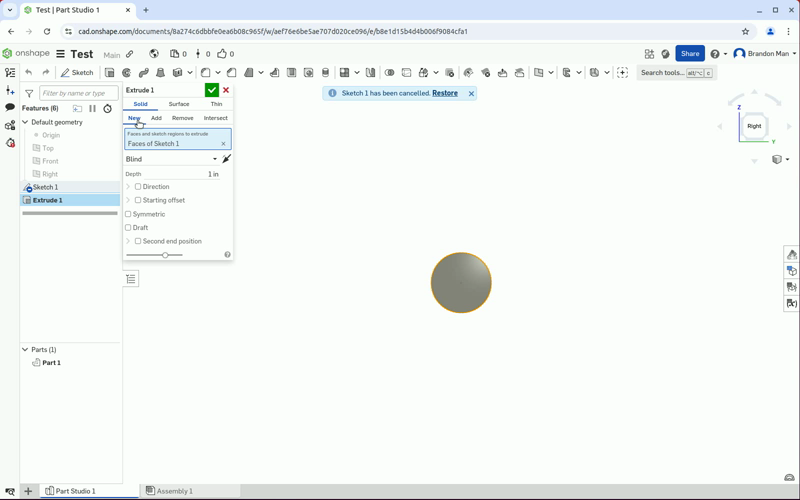
key(tab, 4)
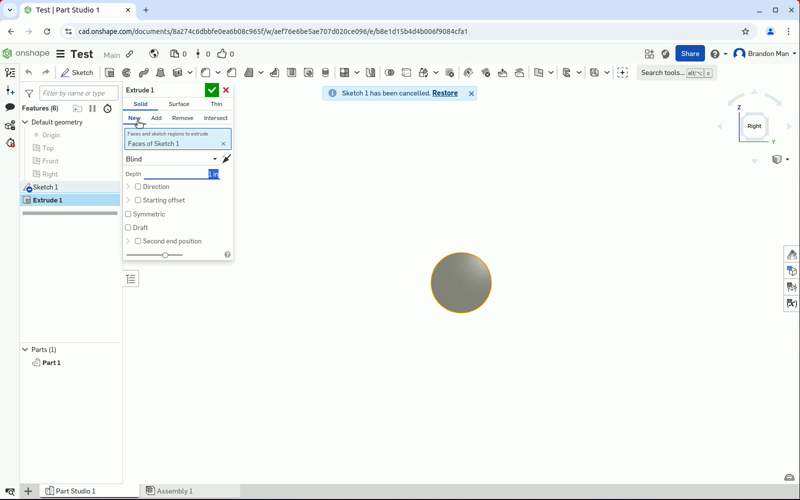
text(19.738)
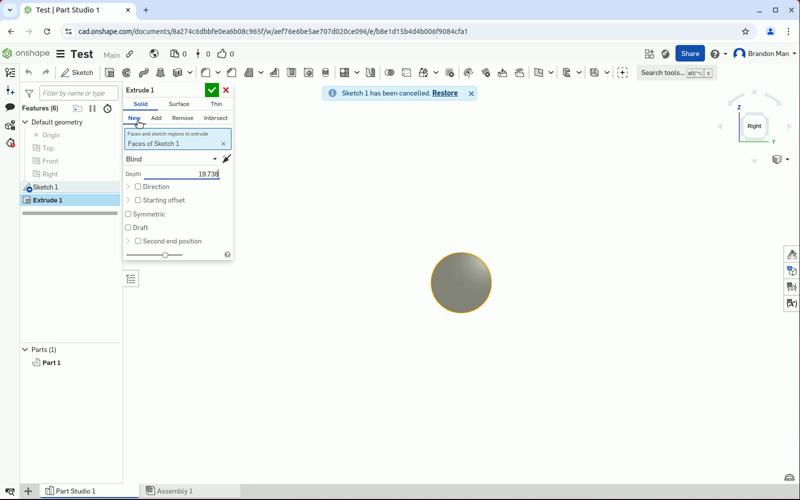
key(enter)
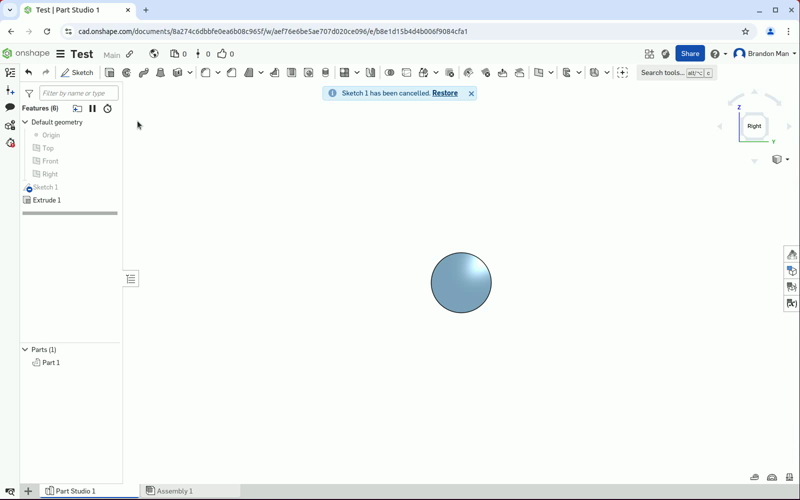
key(shift+h)
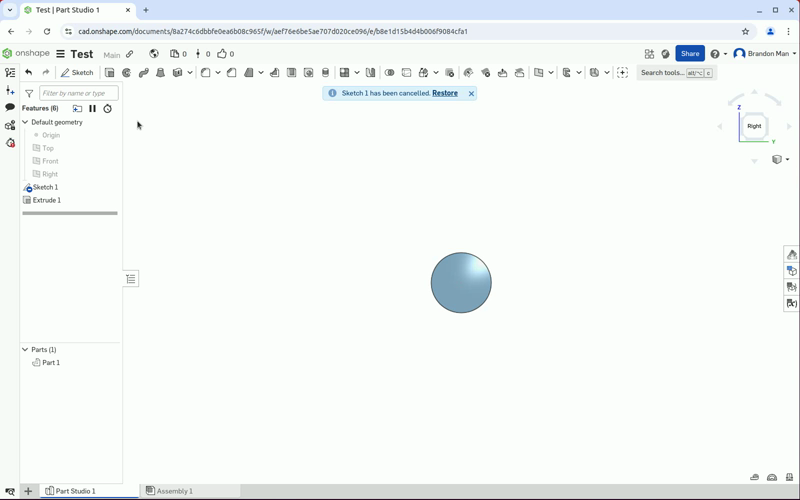
key(shift+h)
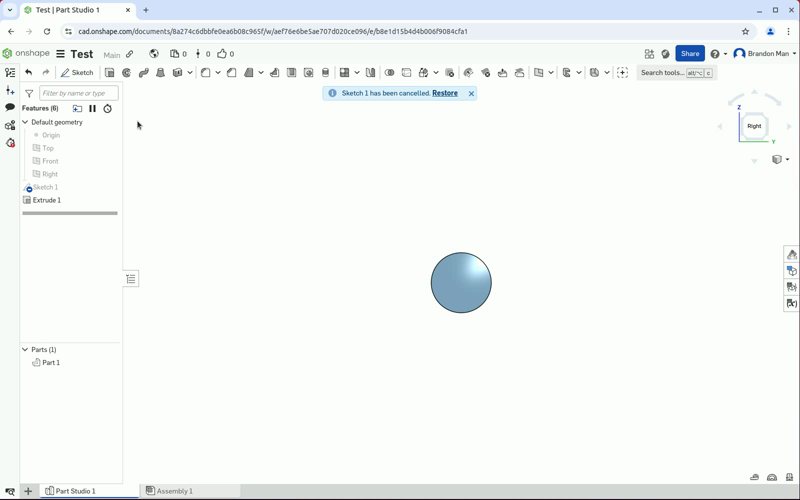
mouse_move(73, 189)
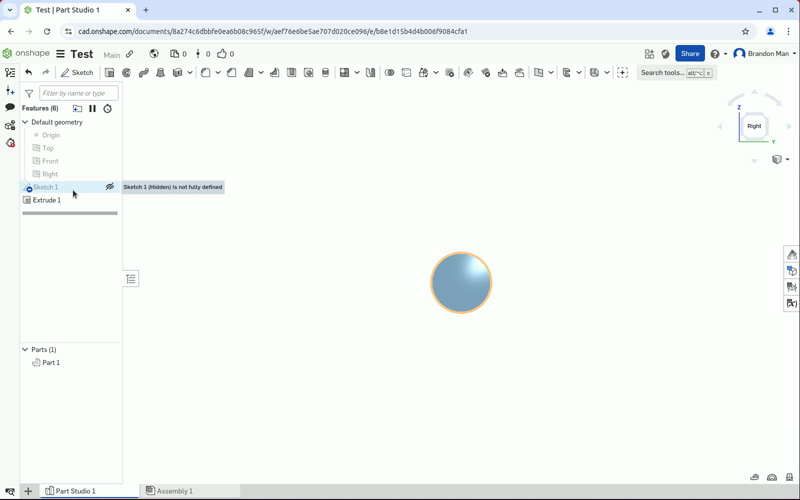
click(73, 189)
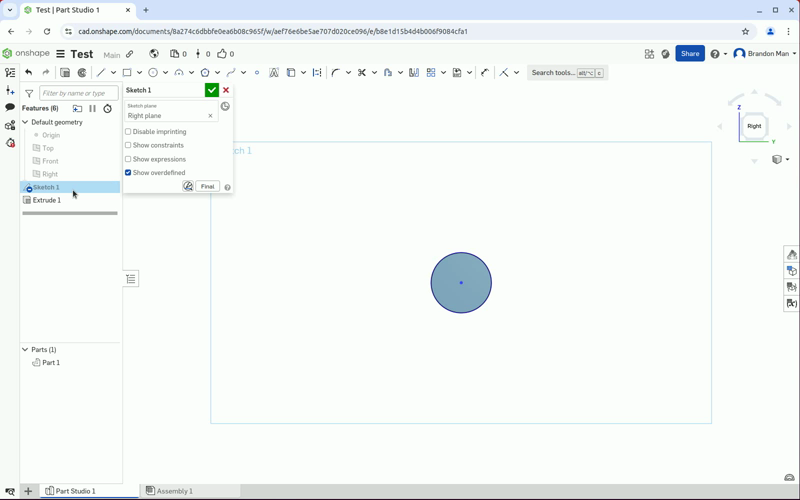
mouse_move(229, 92)
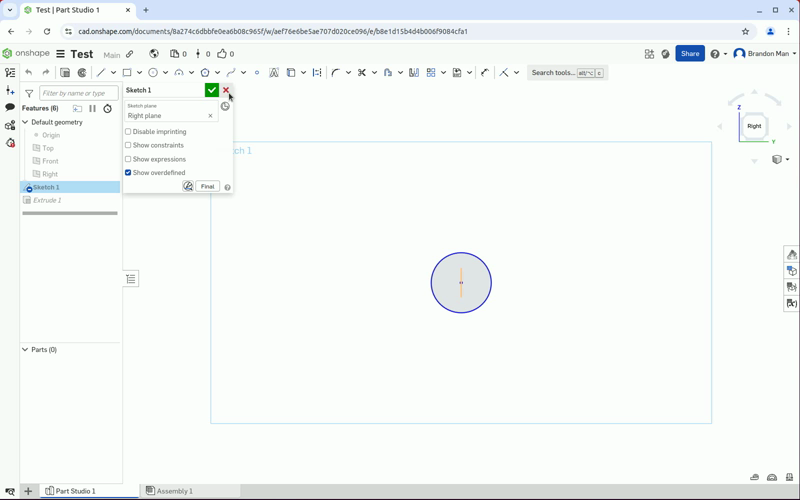
click(229, 92)
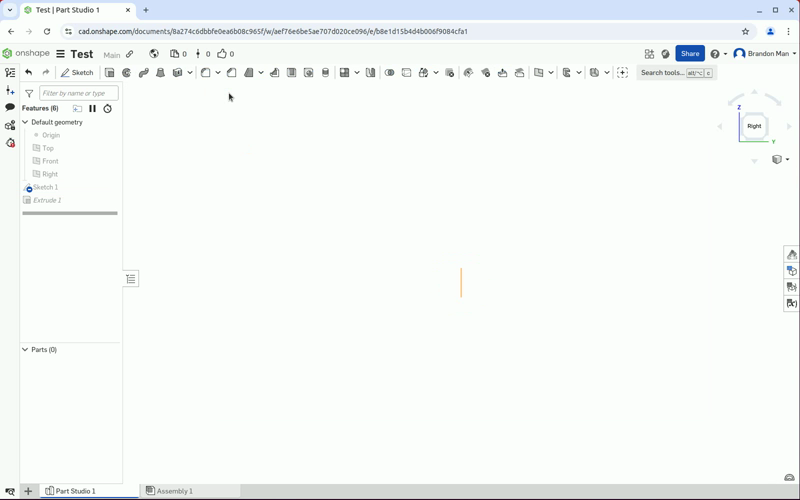
mouse_move(541, 75)
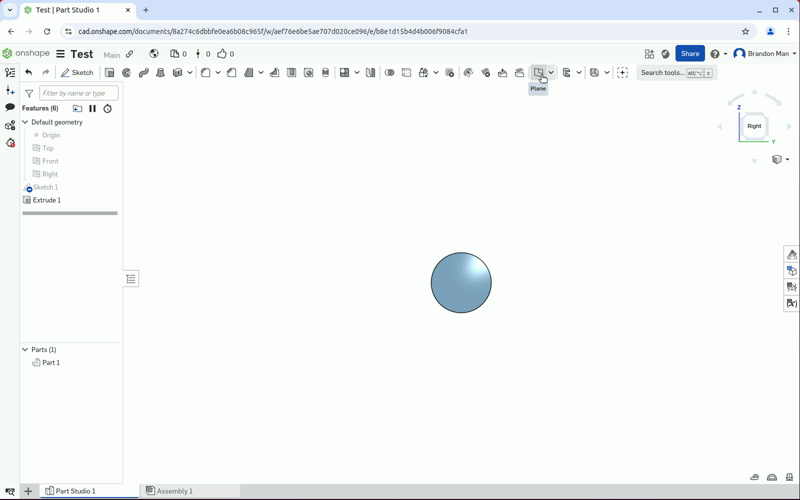
click(541, 75)
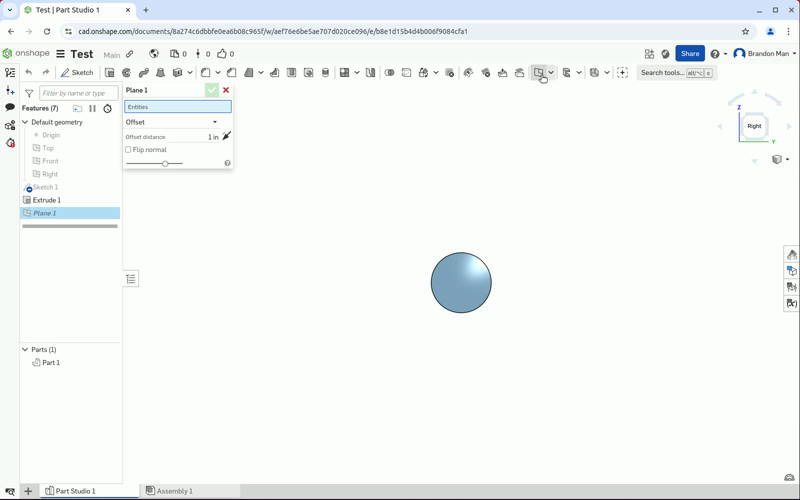
mouse_move(73, 176)
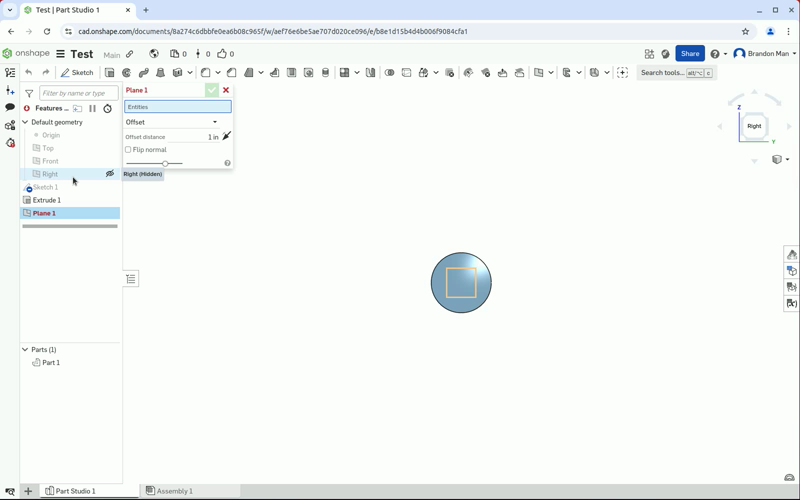
click(73, 176)
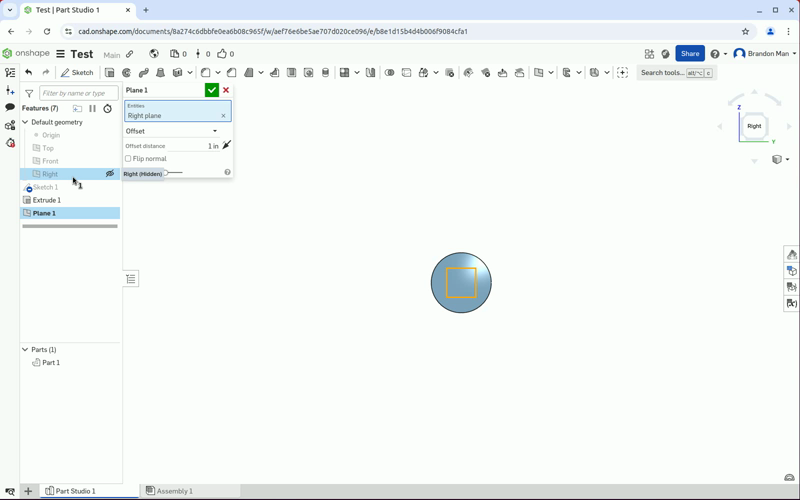
key(tab, 2)
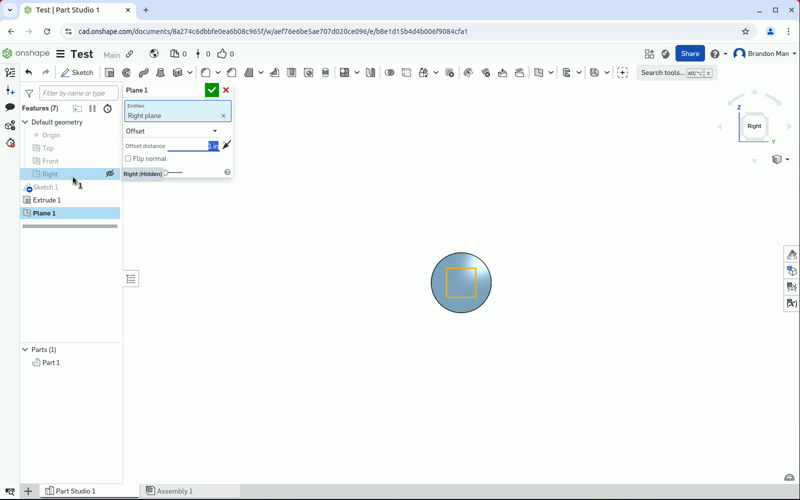
text(19.75)
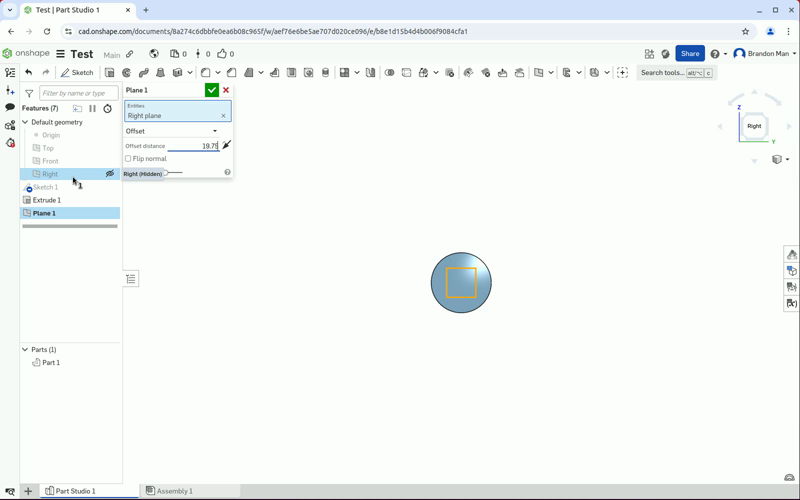
key(enter, 2)
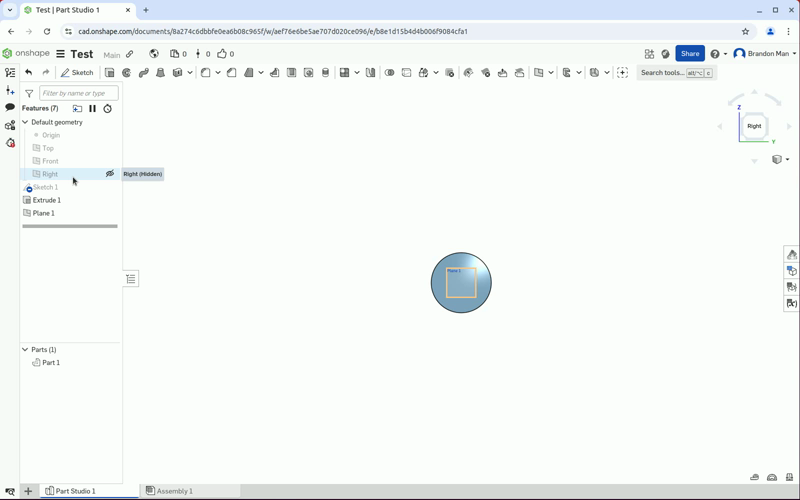
key(shift+s)
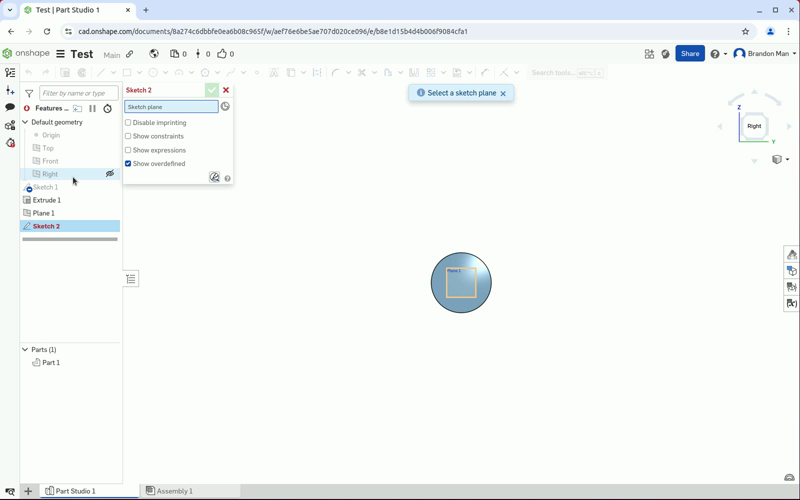
mouse_move(73, 215)
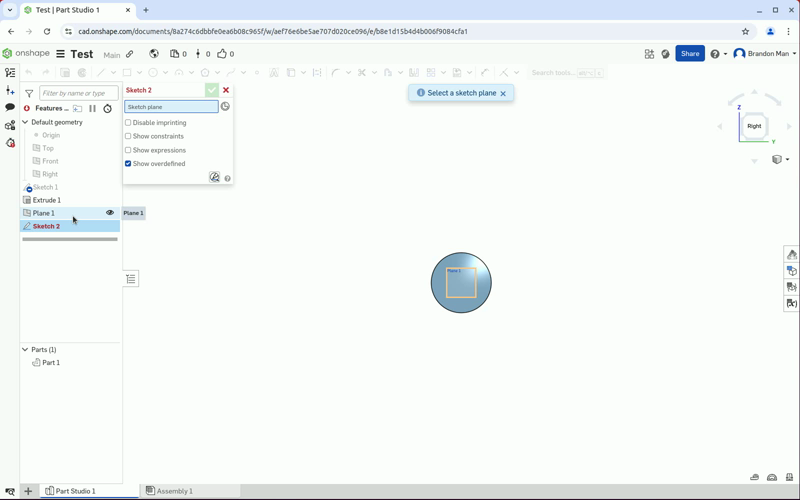
click(73, 215)
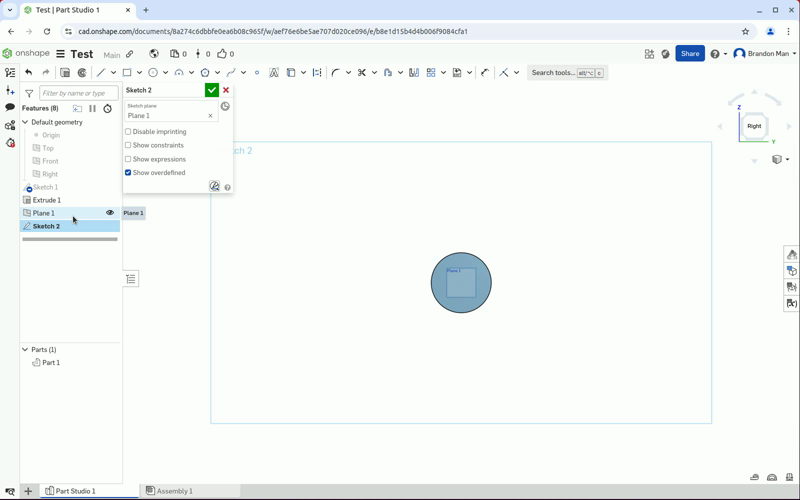
mouse_move(73, 352)
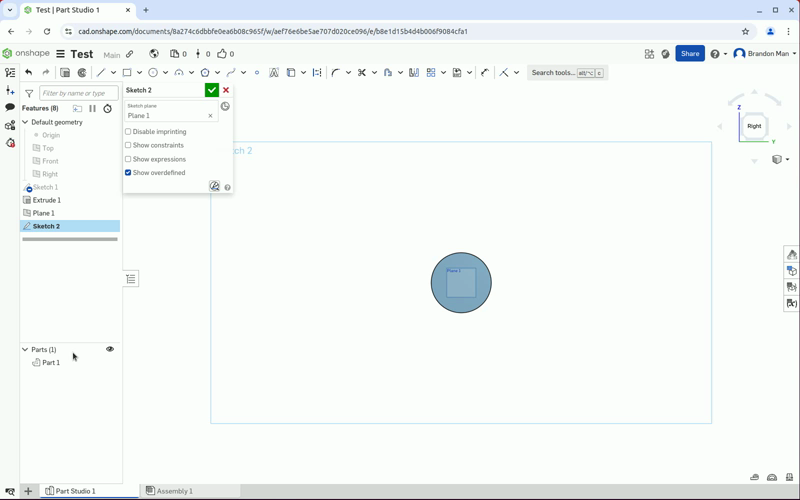
key(y)
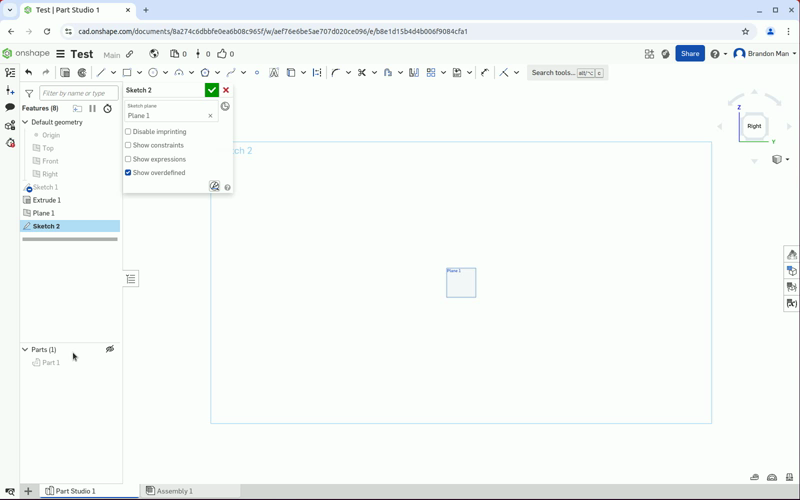
key(c)
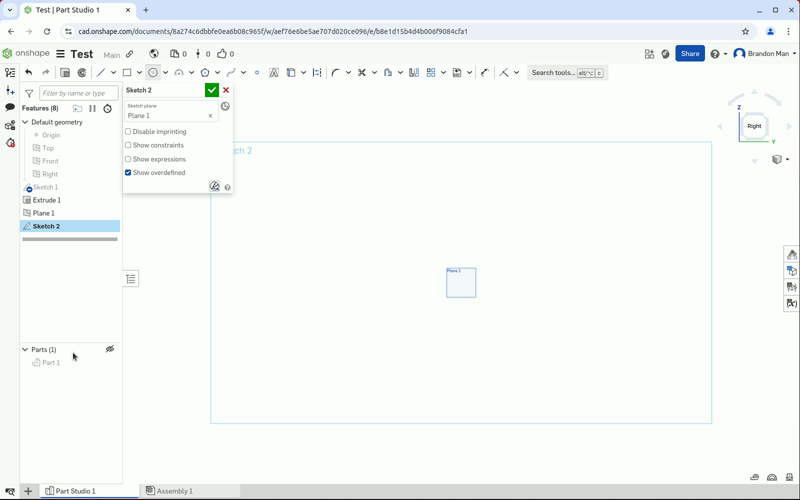
key_down(shift)
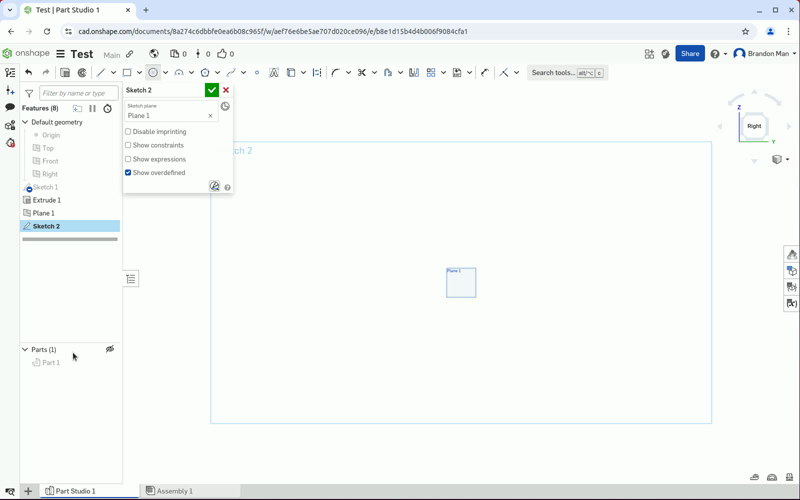
mouse_move(461, 282)
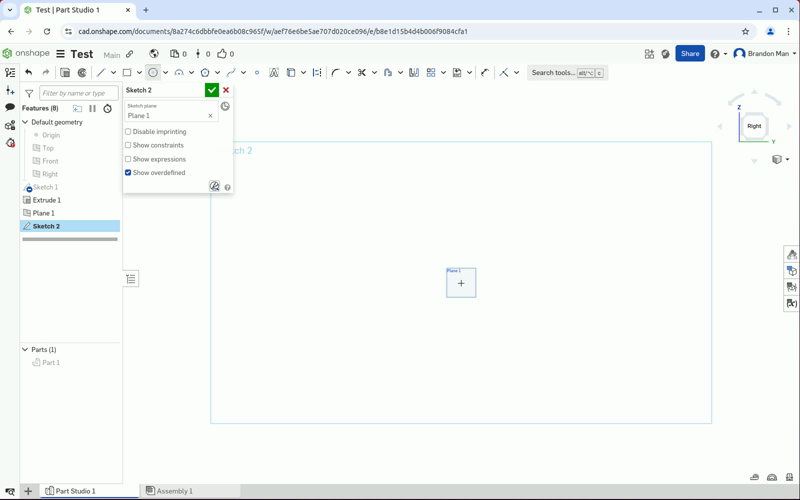
click(461, 282)
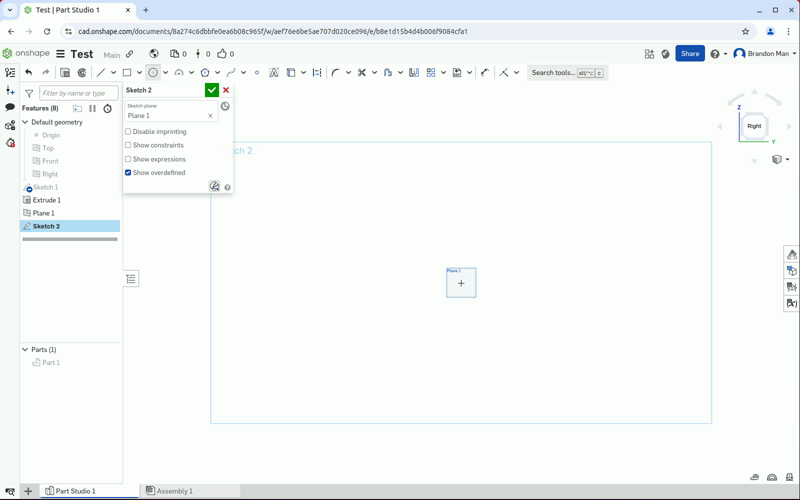
key_up(shift)
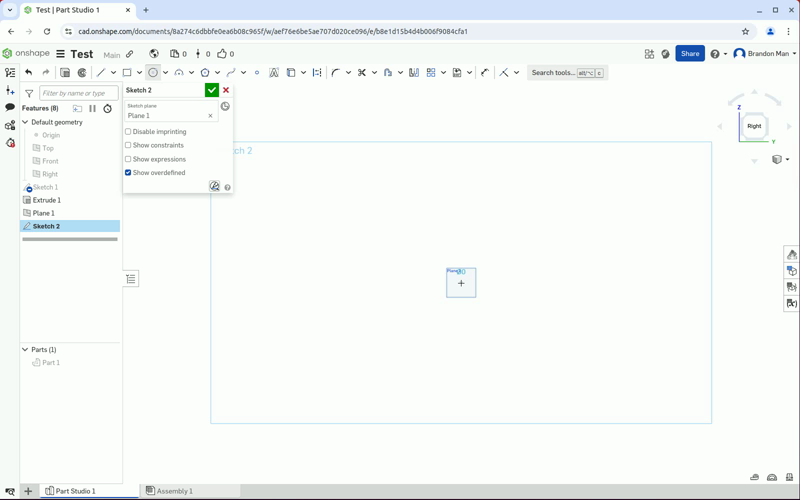
mouse_move(526, 282)
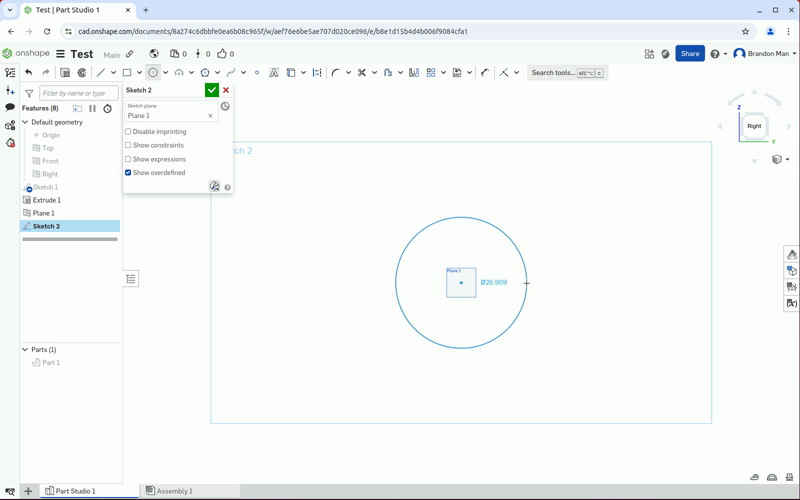
click(526, 282)
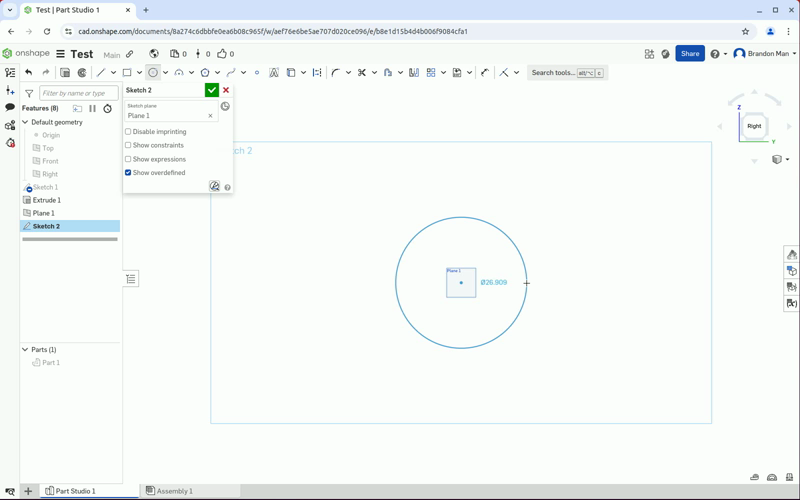
key(esc)
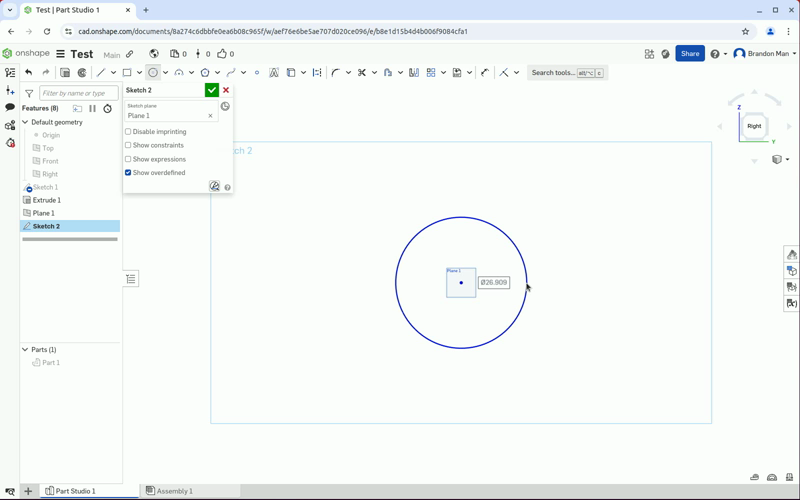
key(c)
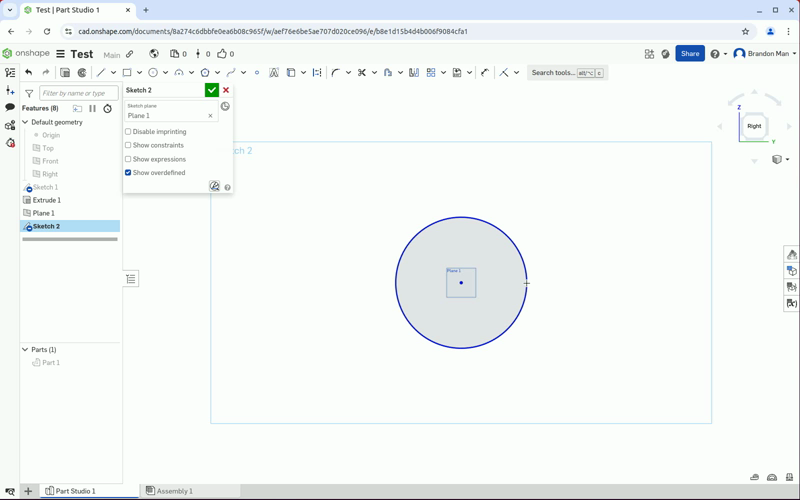
key_down(shift)
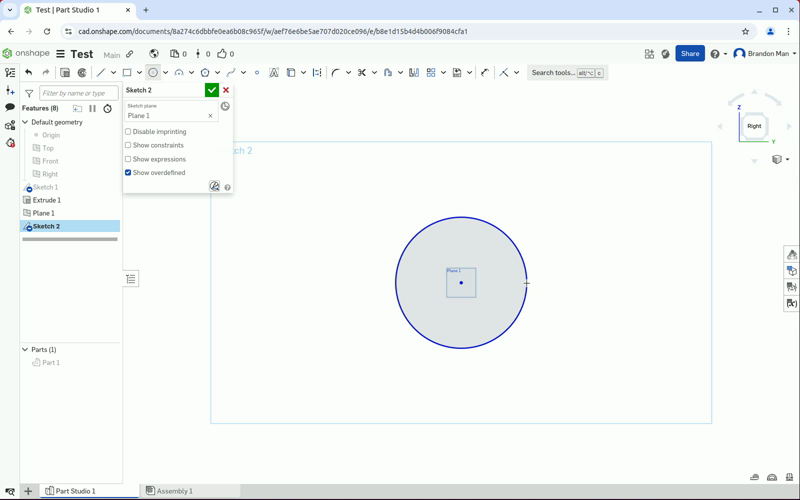
mouse_move(461, 282)
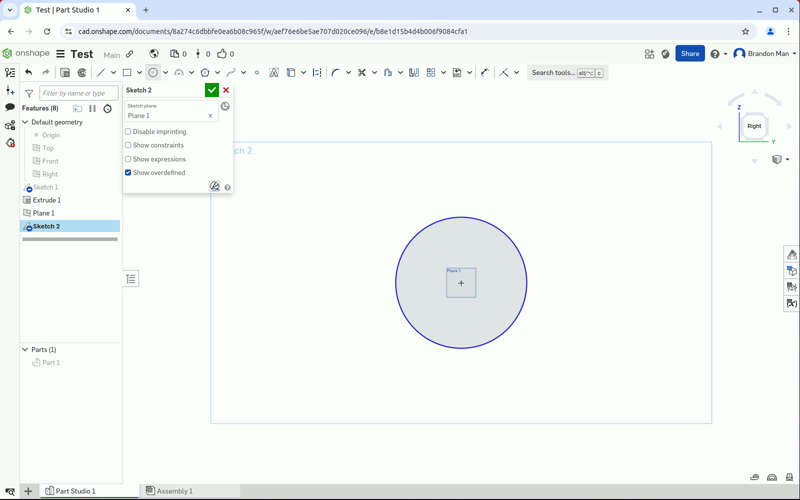
click(461, 282)
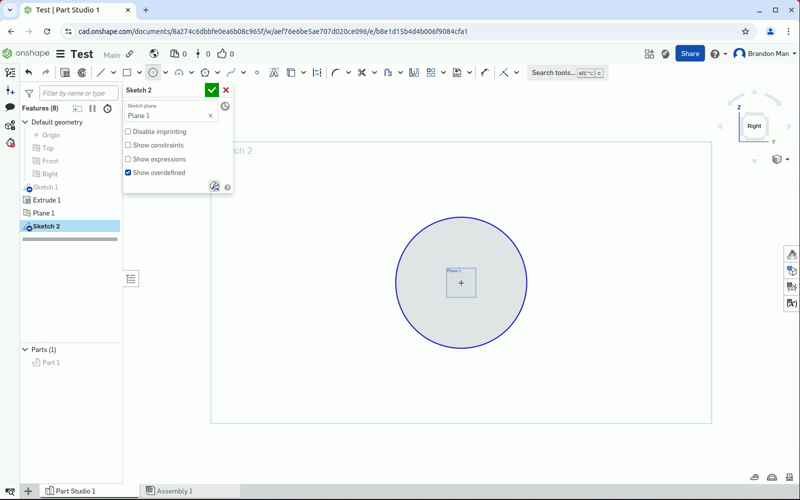
key_up(shift)
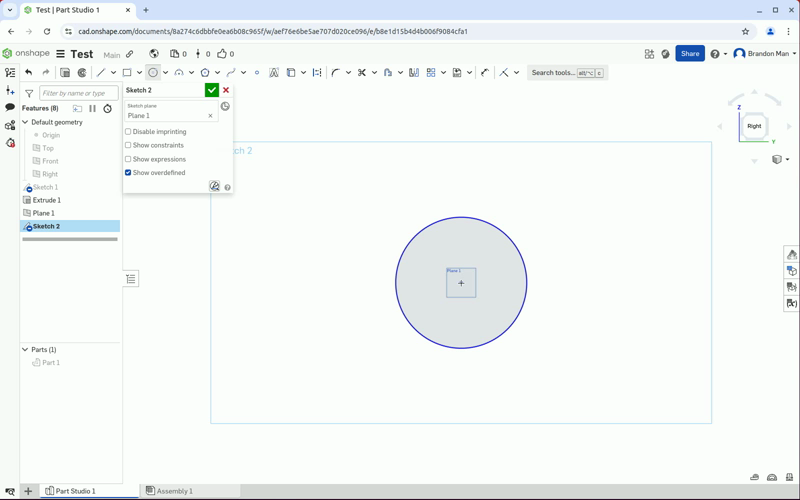
mouse_move(491, 282)
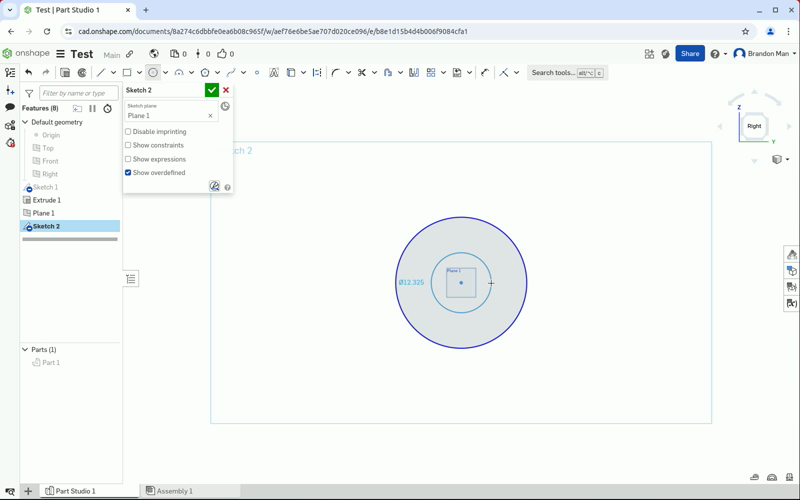
click(491, 282)
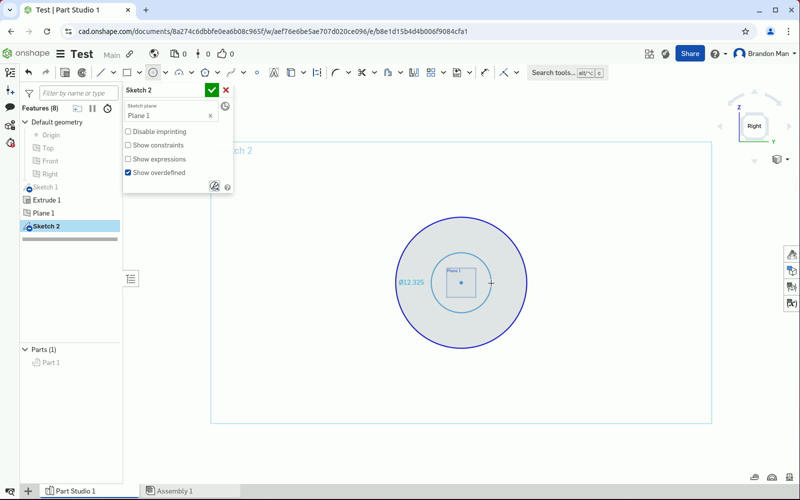
key(esc)
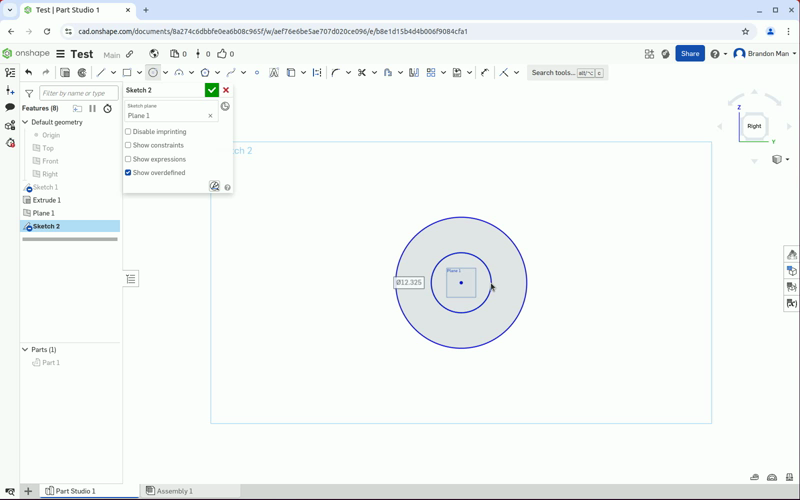
mouse_move(445, 245)
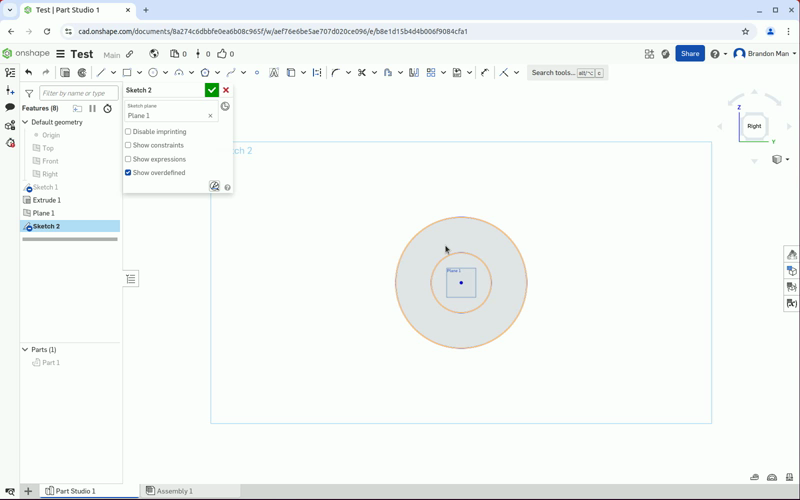
click(445, 245)
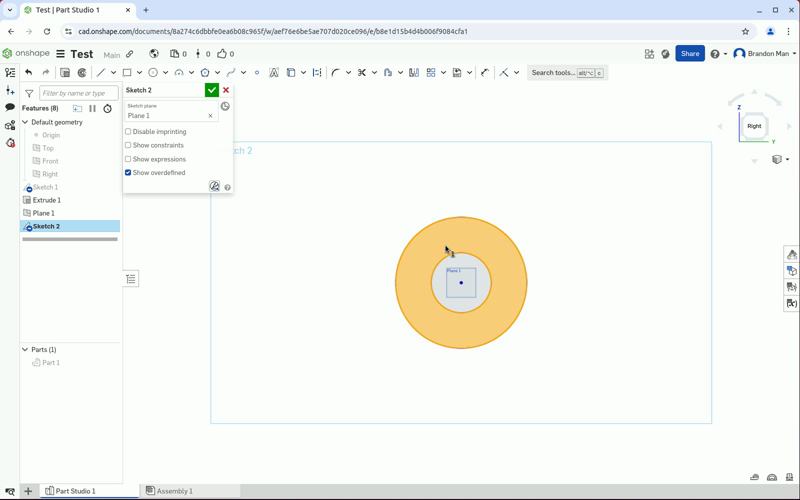
mouse_move(73, 352)
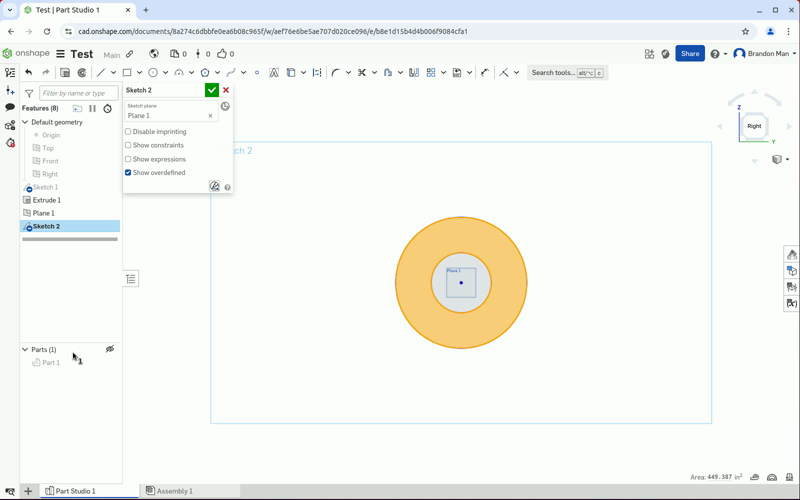
key(shift+y)
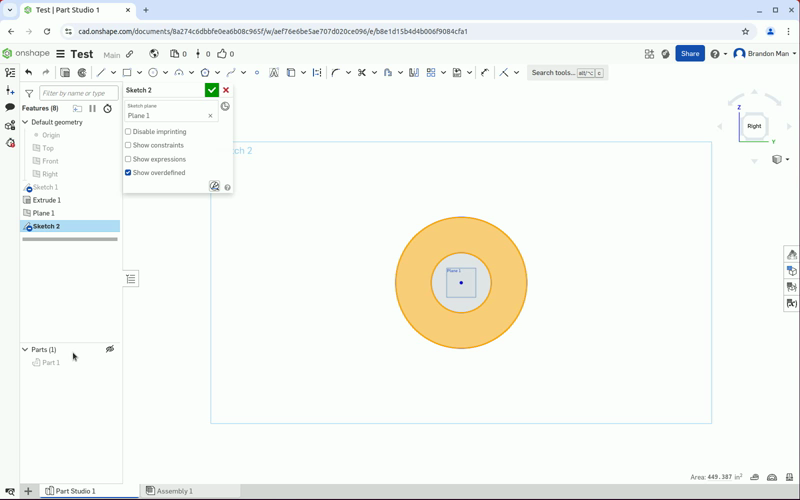
key(shift+e)
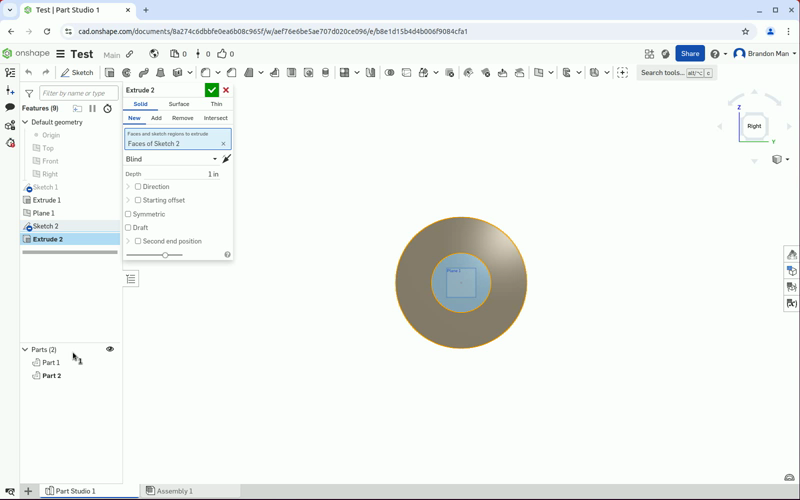
mouse_move(143, 106)
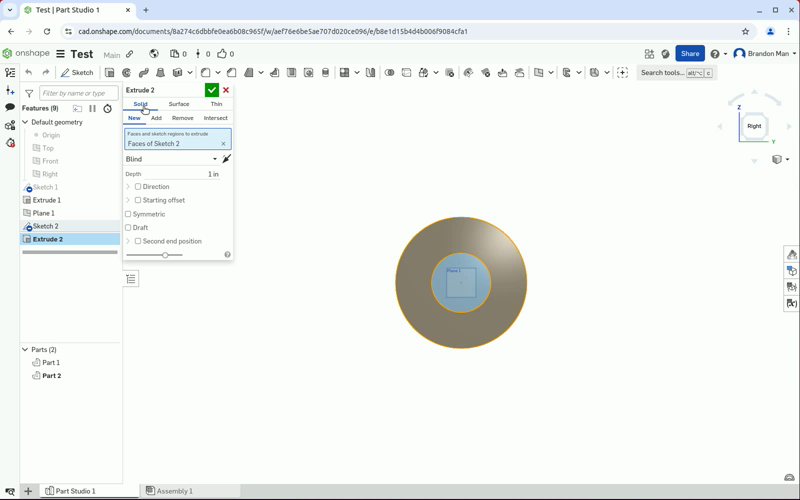
click(143, 106)
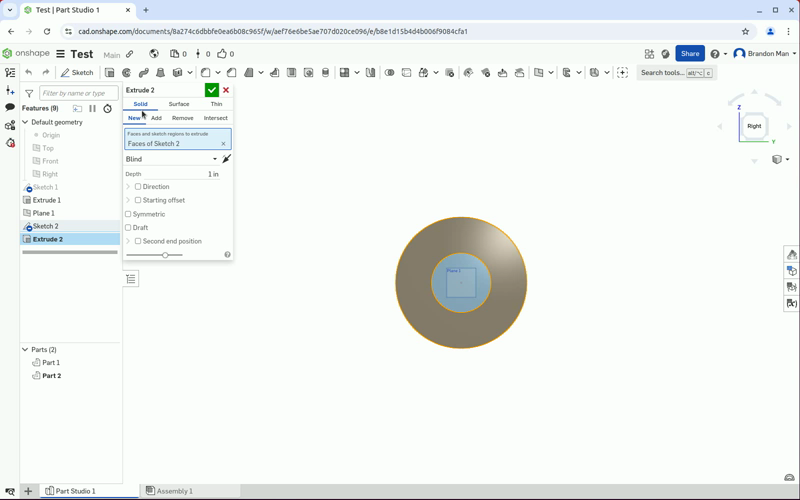
mouse_move(137, 120)
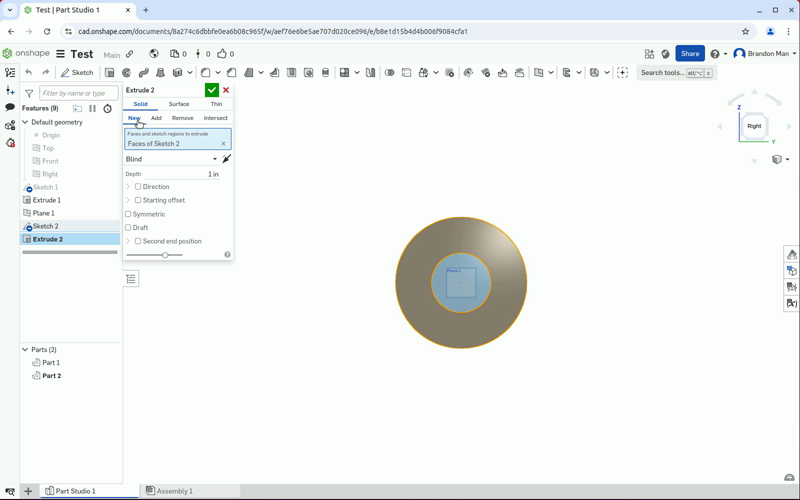
click(137, 120)
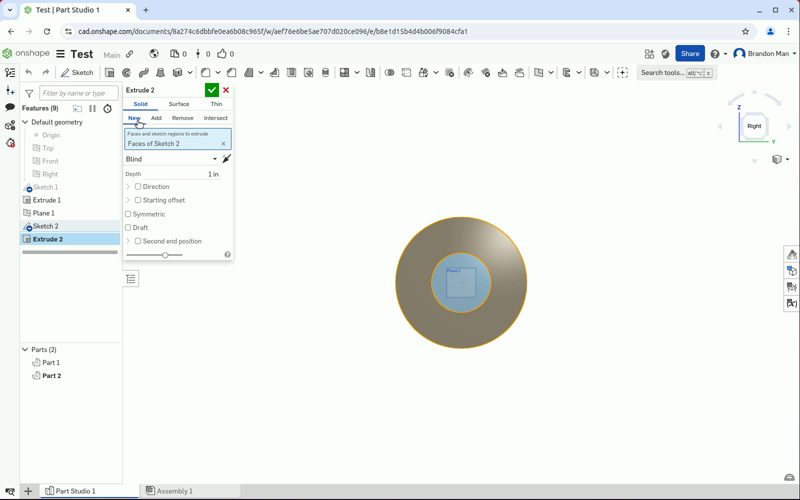
key(tab, 4)
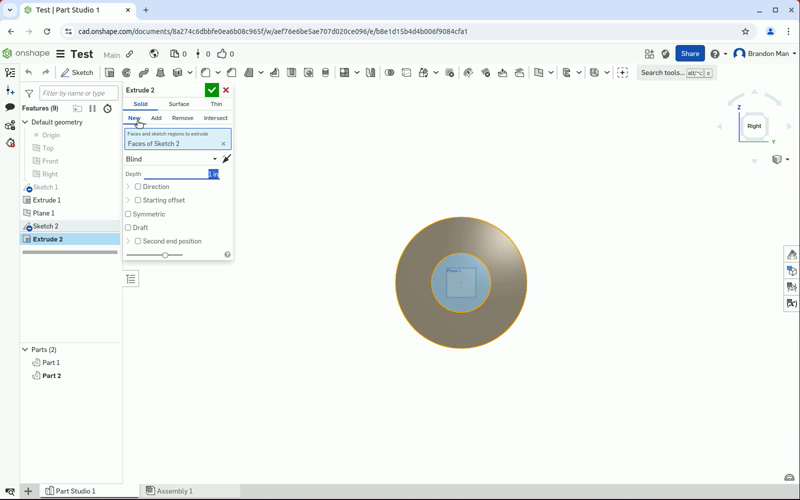
text(3.37)
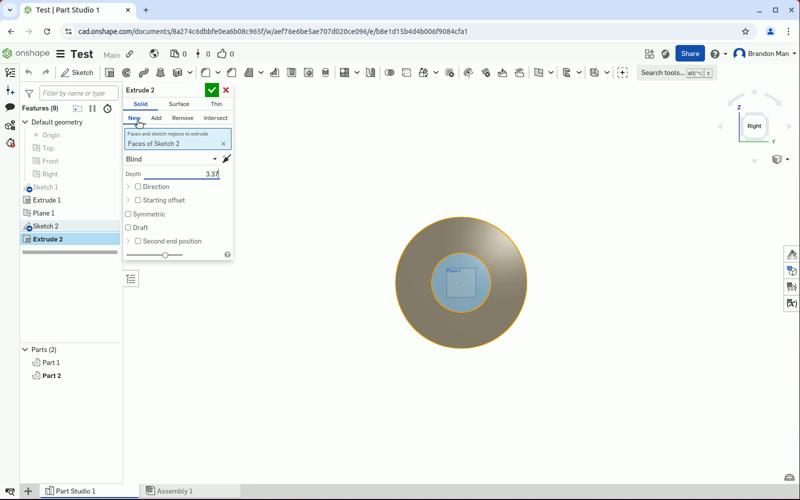
key(enter)
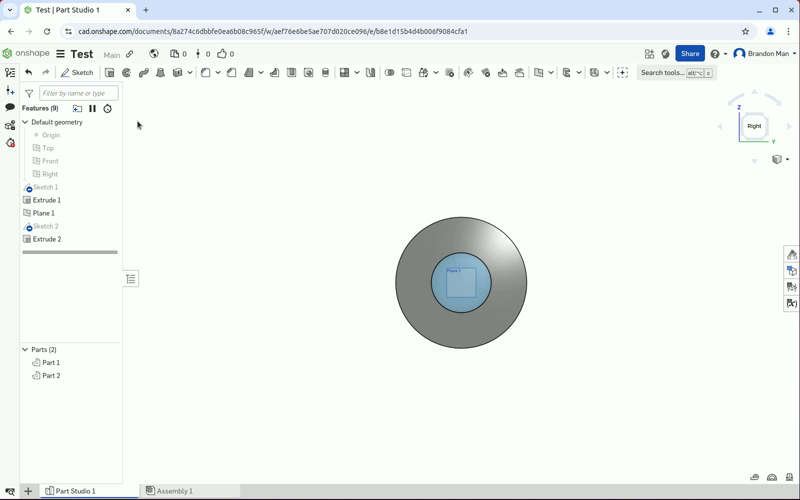
key(shift+h)
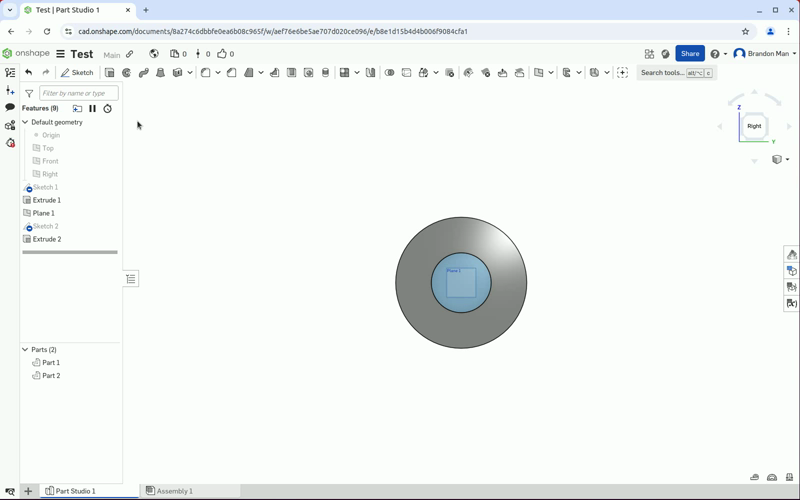
key(shift+h)
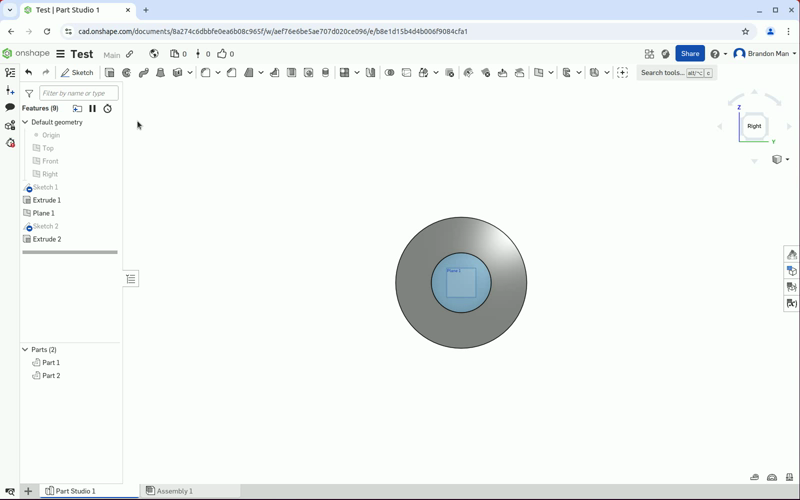
mouse_move(73, 189)
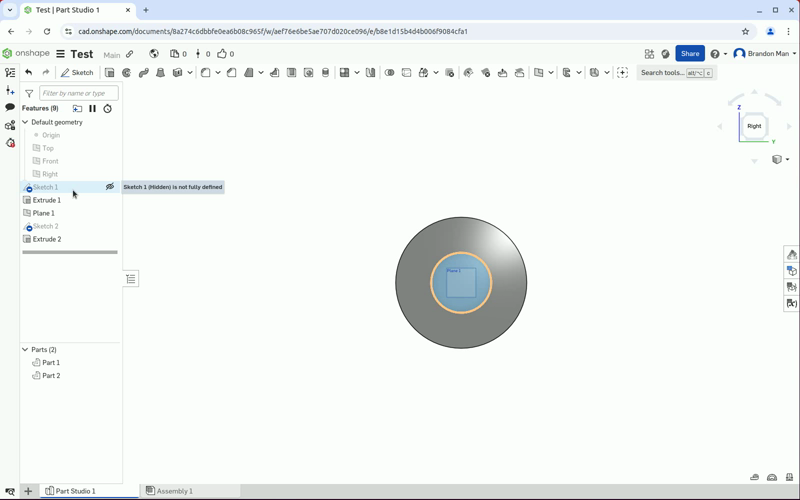
click(73, 189)
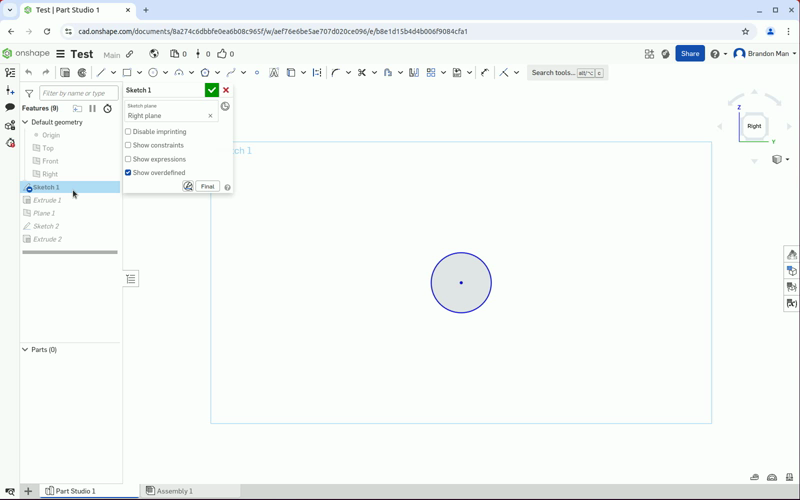
mouse_move(229, 92)
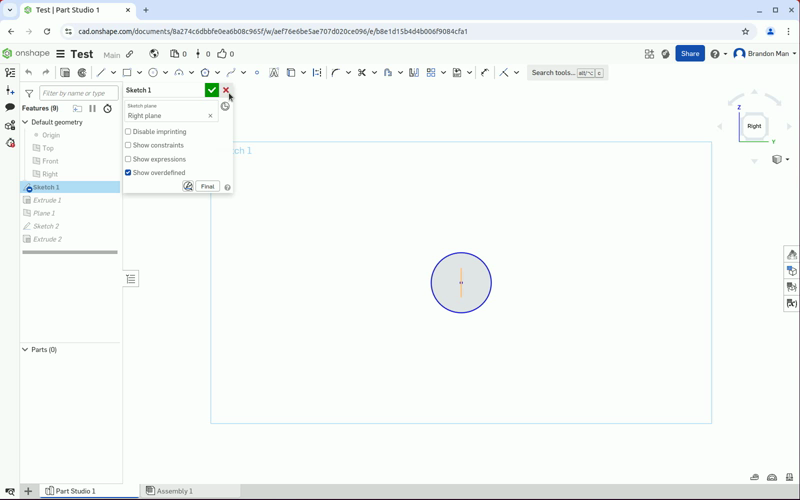
click(229, 92)
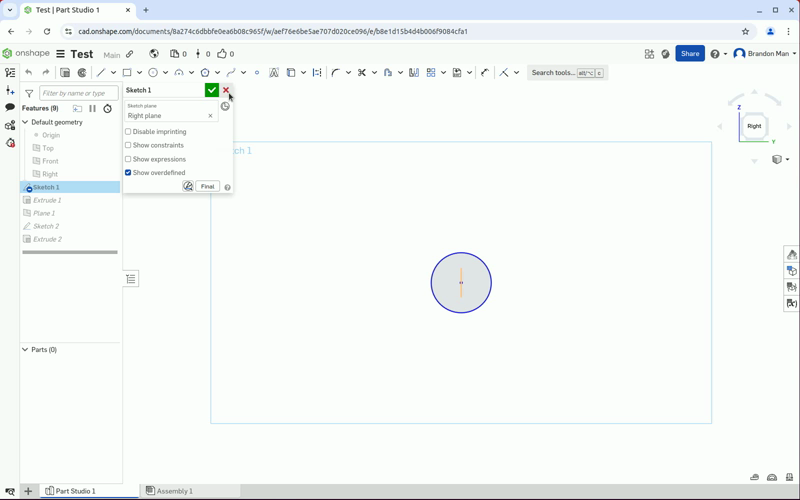
key(shift+s)
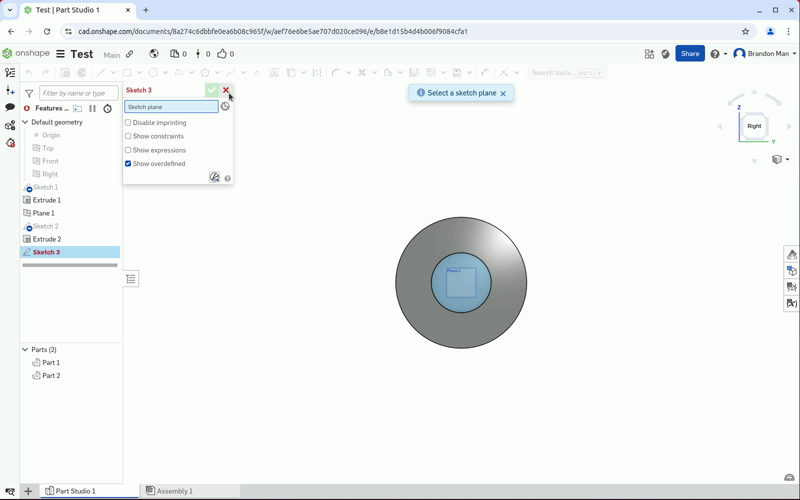
mouse_move(73, 176)
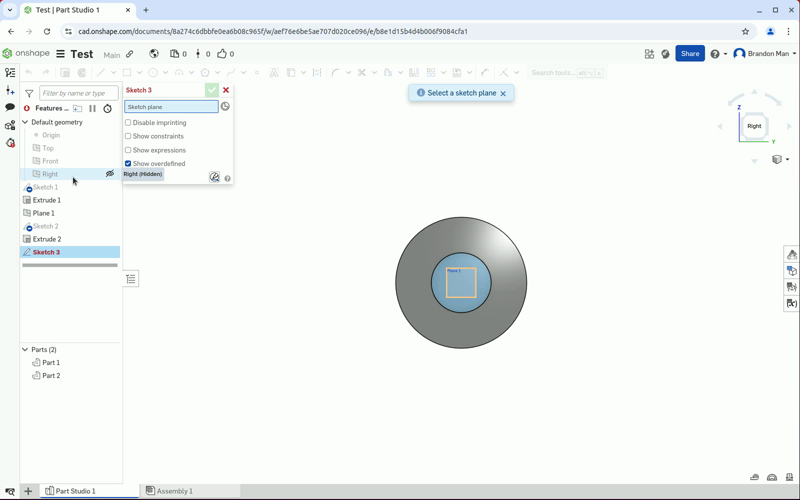
click(73, 176)
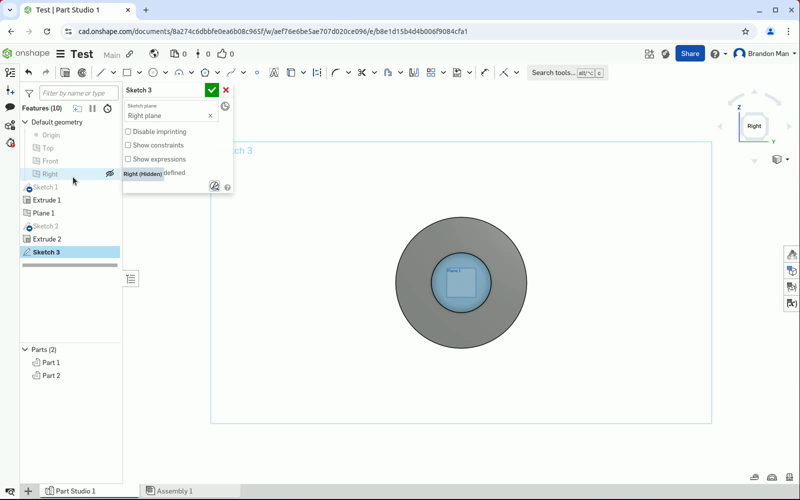
mouse_move(73, 352)
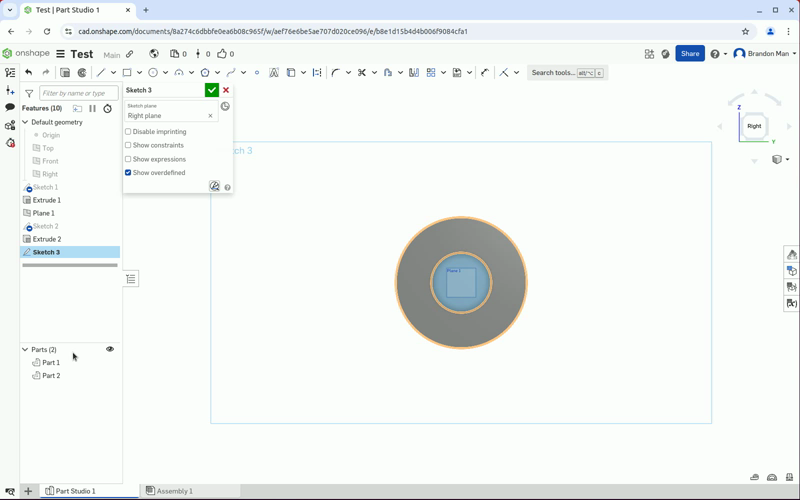
key(y)
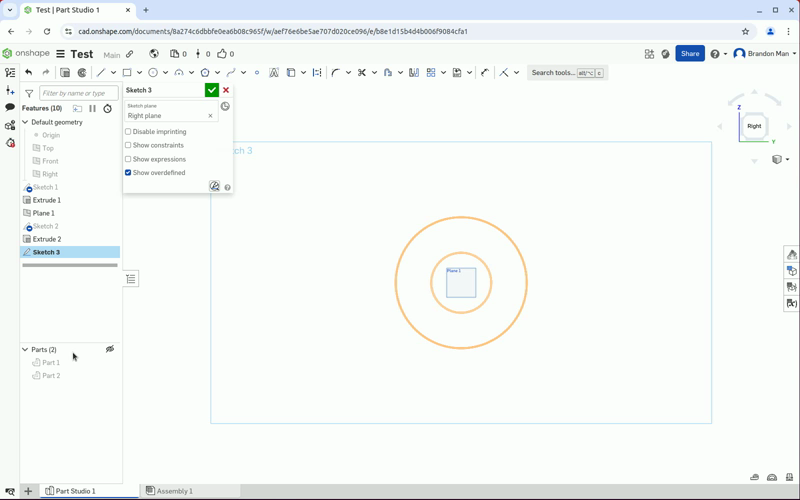
key(c)
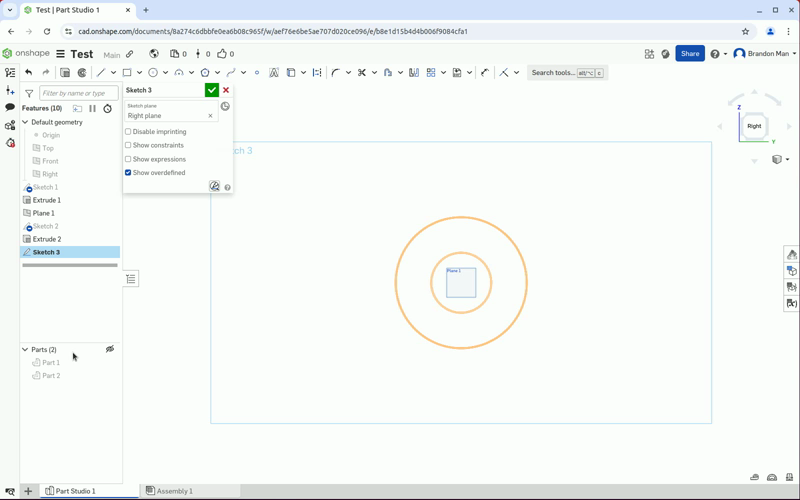
key_down(shift)
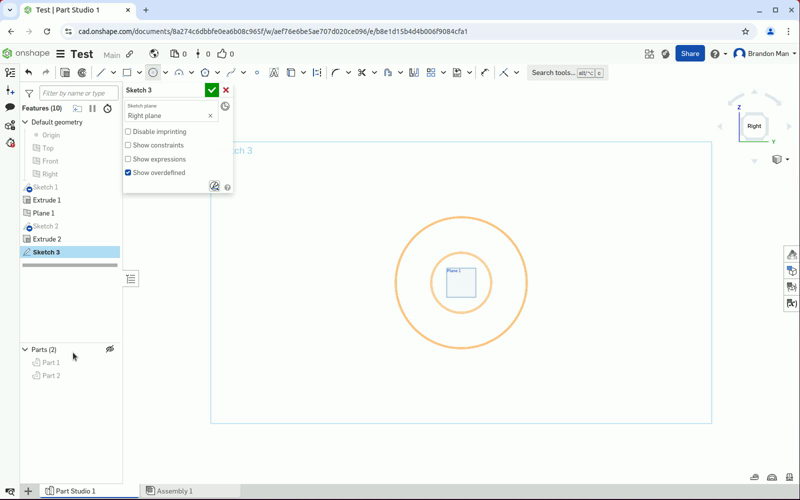
mouse_move(461, 282)
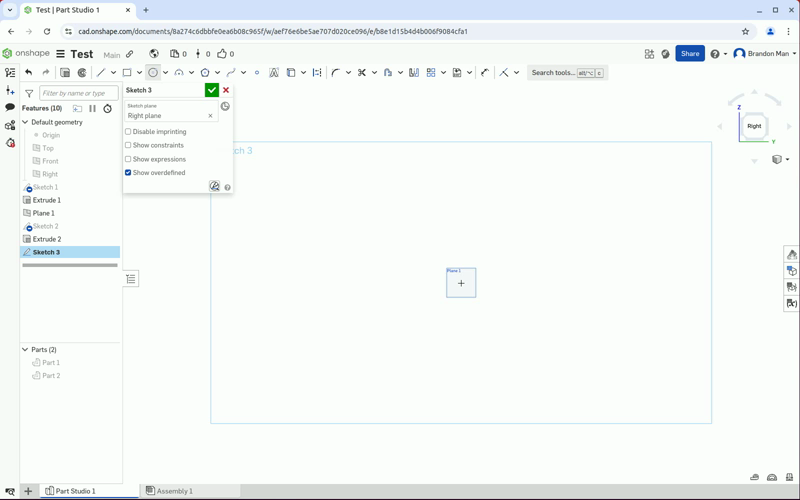
click(461, 282)
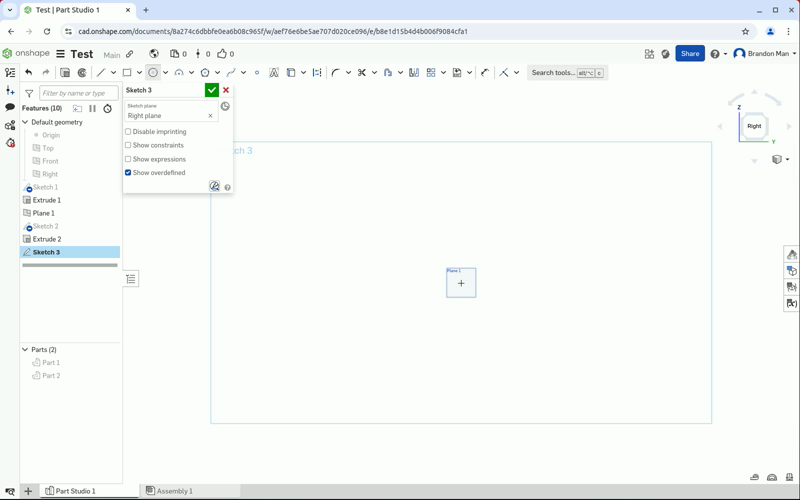
key_up(shift)
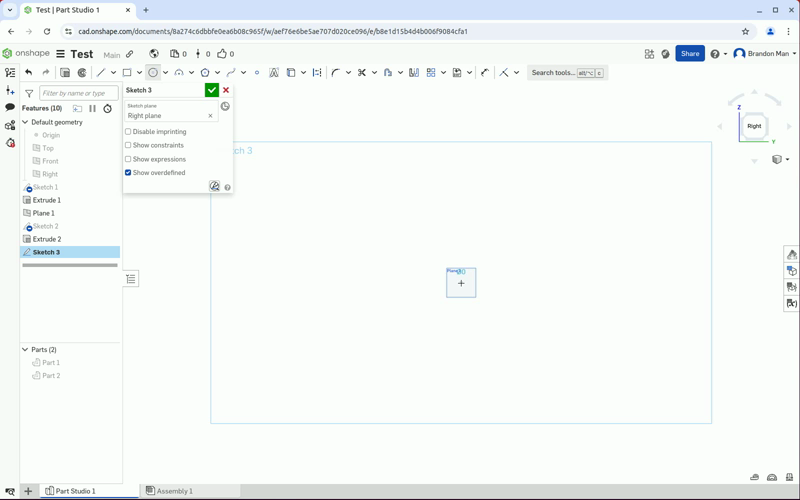
mouse_move(526, 282)
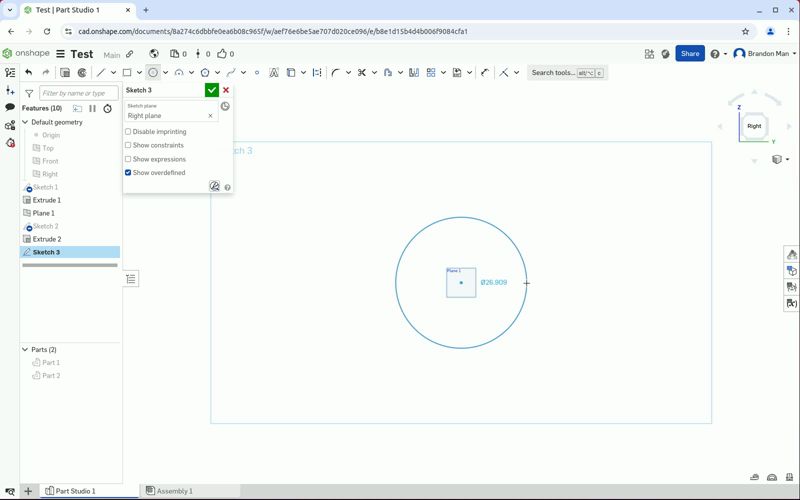
click(526, 282)
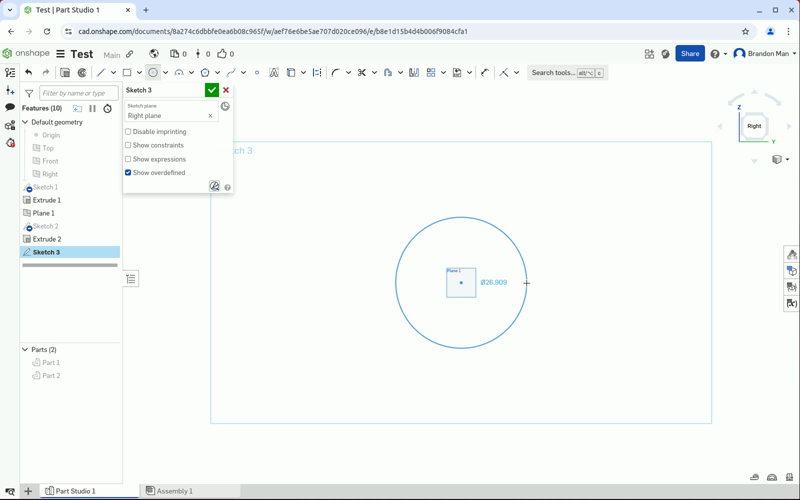
key(esc)
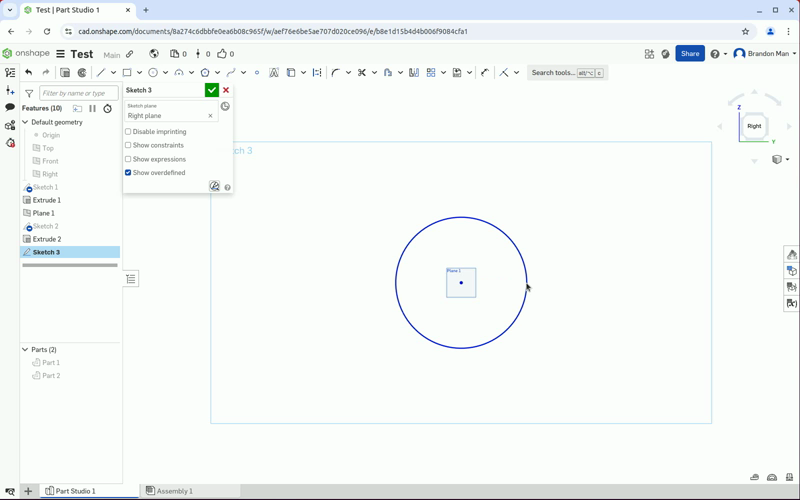
key(c)
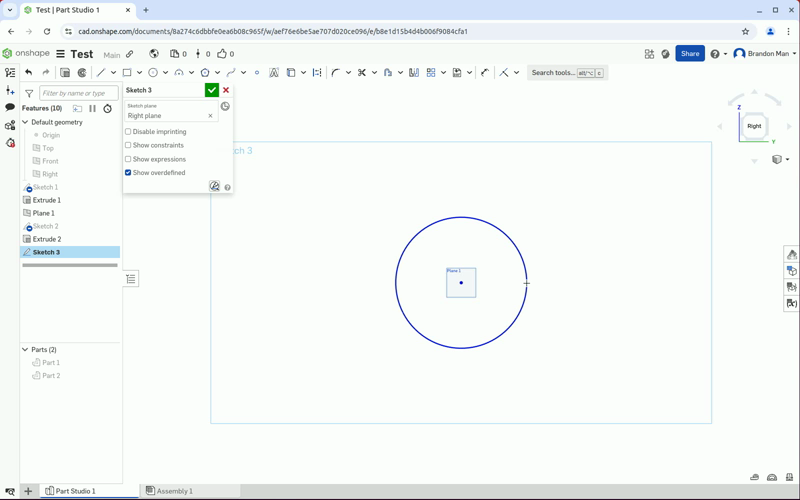
key_down(shift)
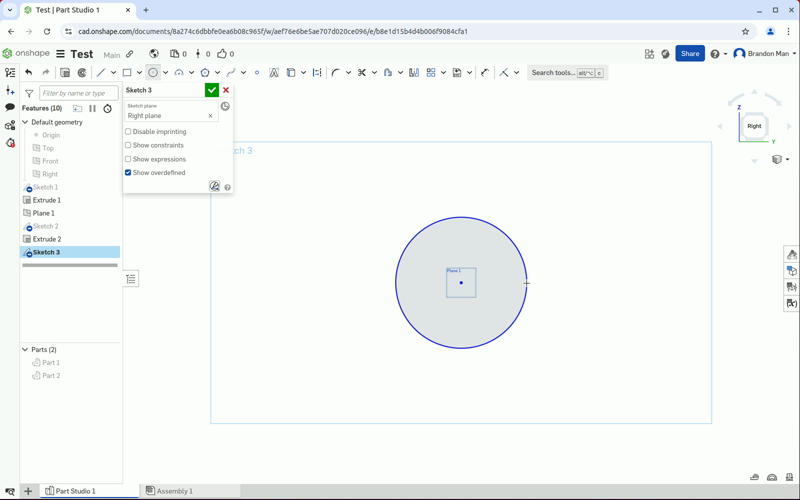
mouse_move(461, 282)
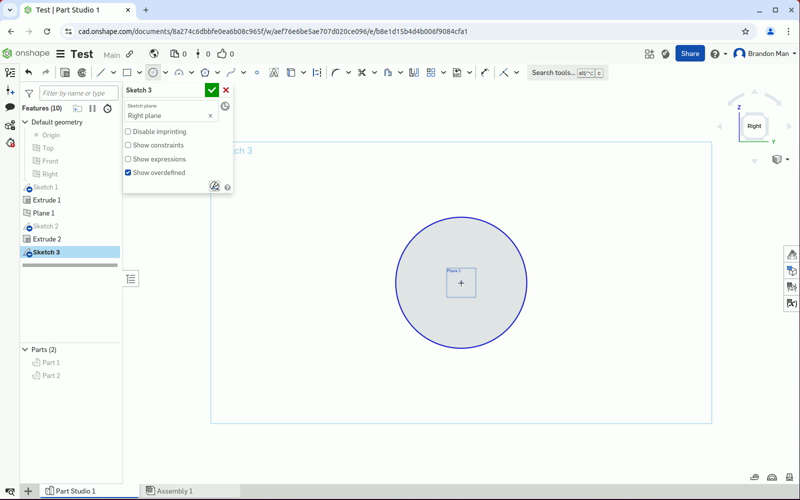
click(461, 282)
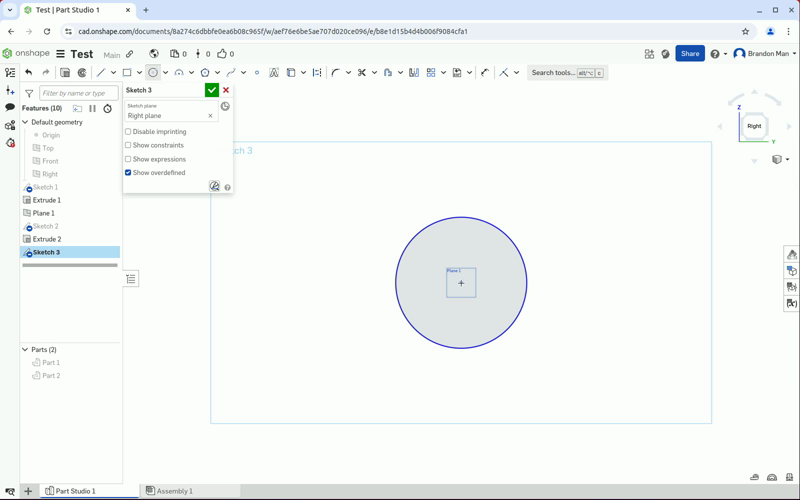
key_up(shift)
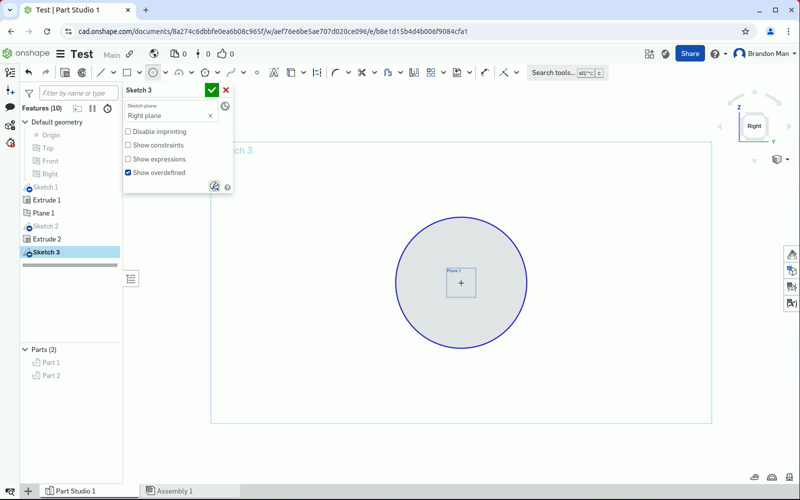
mouse_move(491, 282)
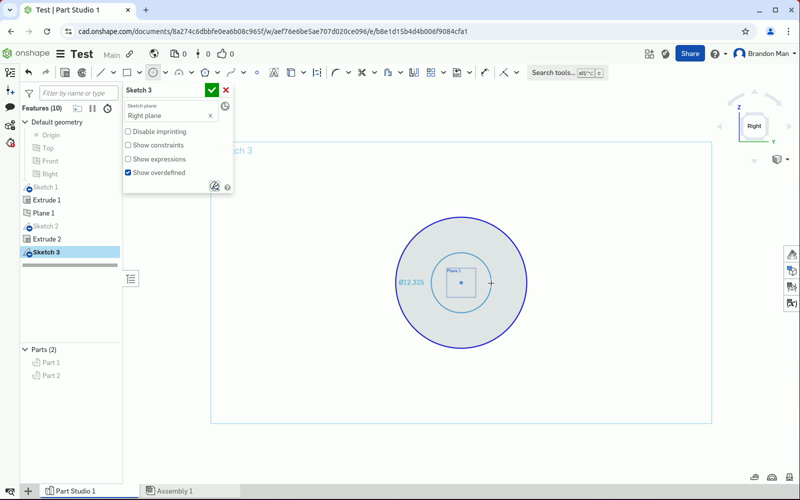
click(491, 282)
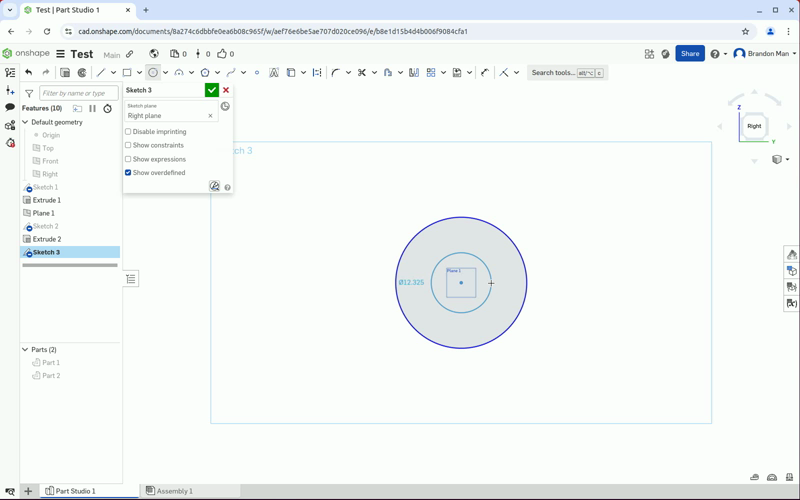
key(esc)
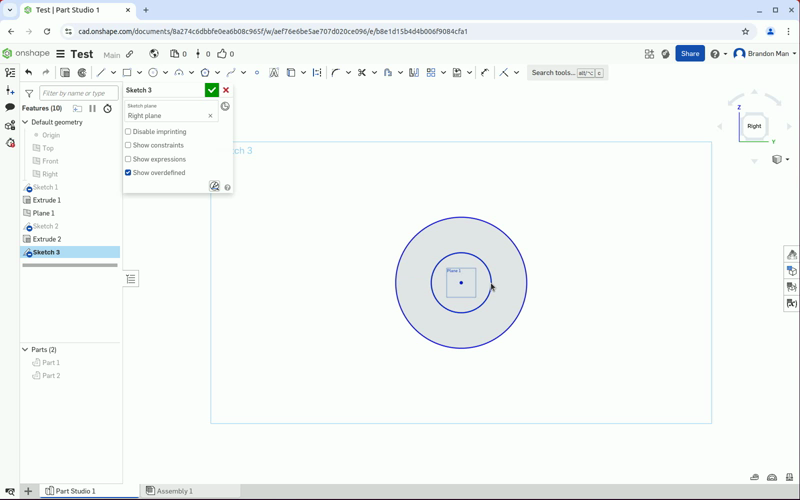
mouse_move(499, 303)
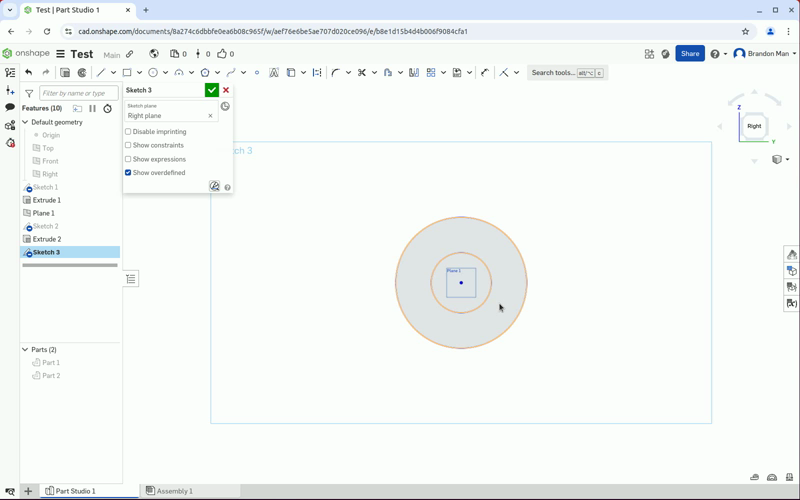
click(499, 303)
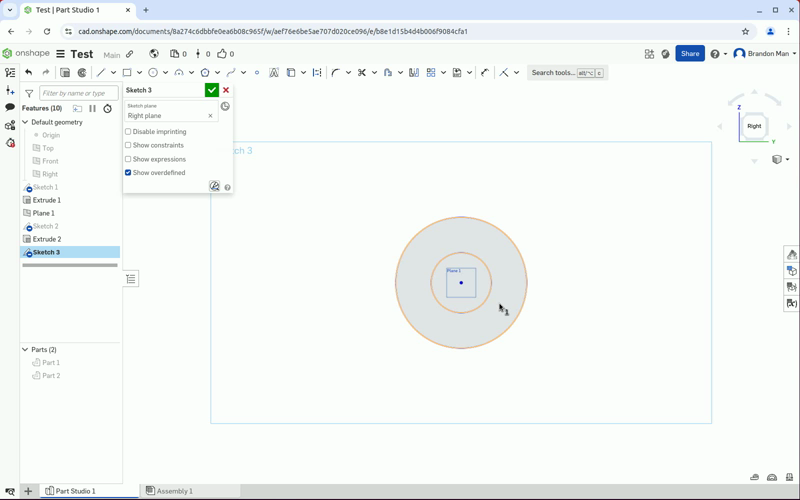
mouse_move(73, 352)
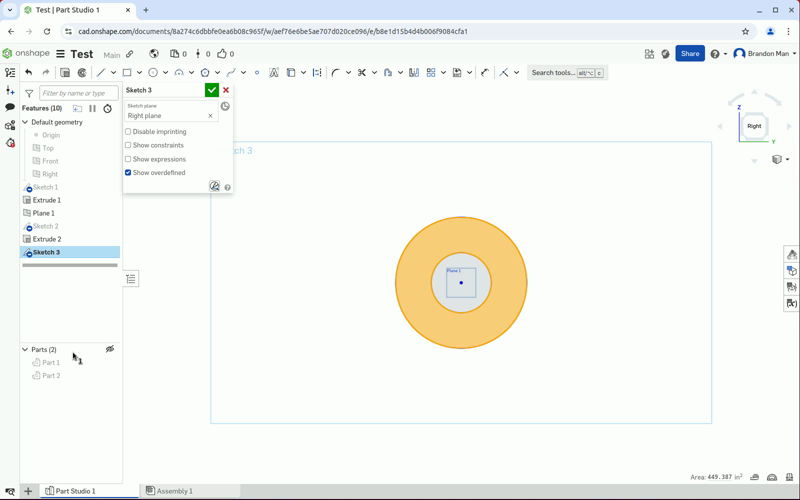
key(shift+y)
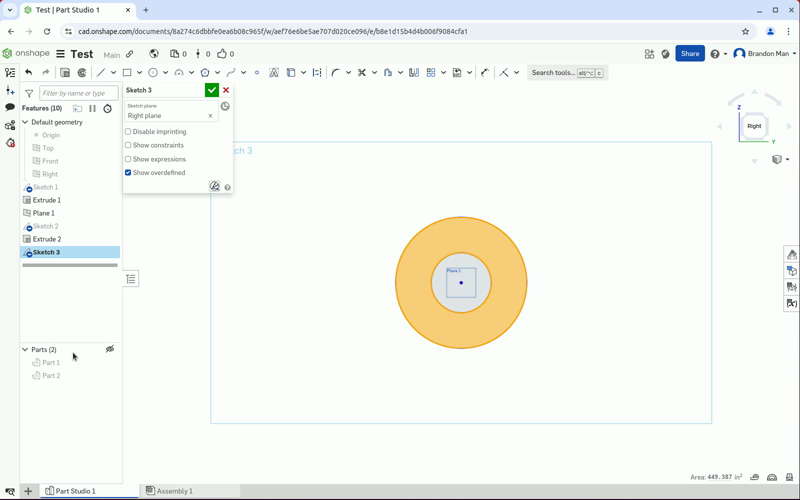
key(shift+e)
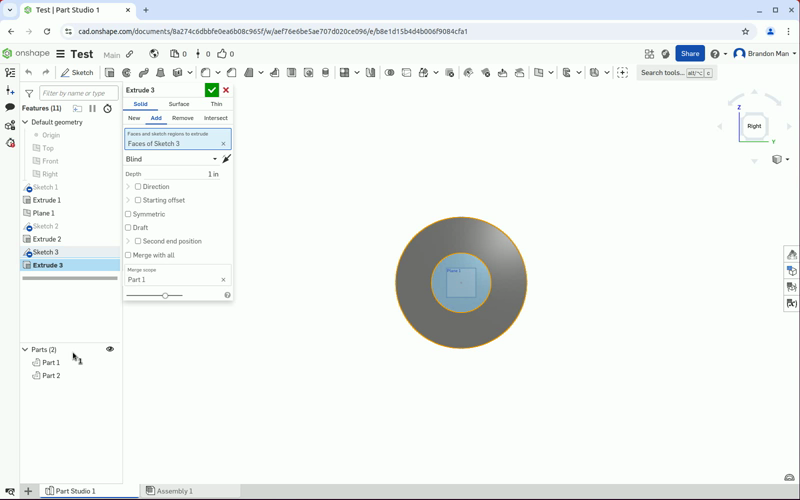
mouse_move(143, 106)
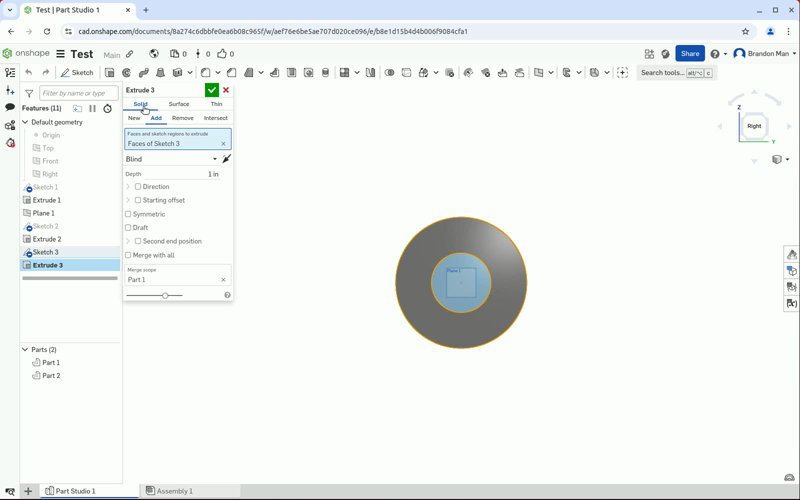
click(143, 106)
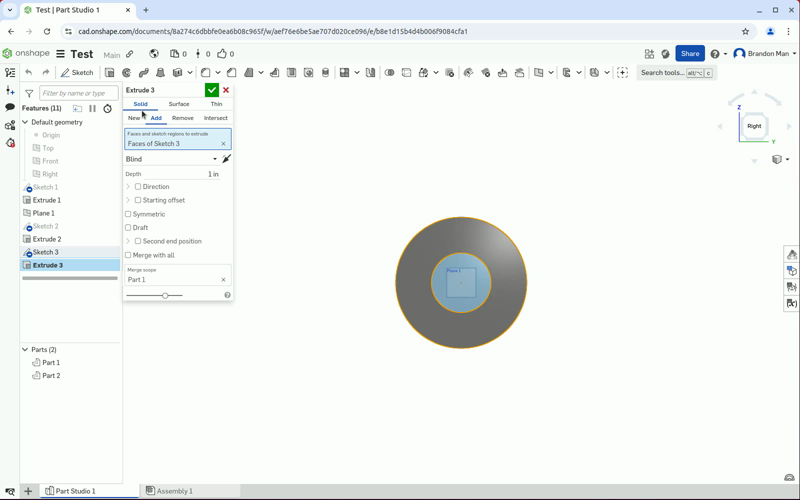
mouse_move(137, 120)
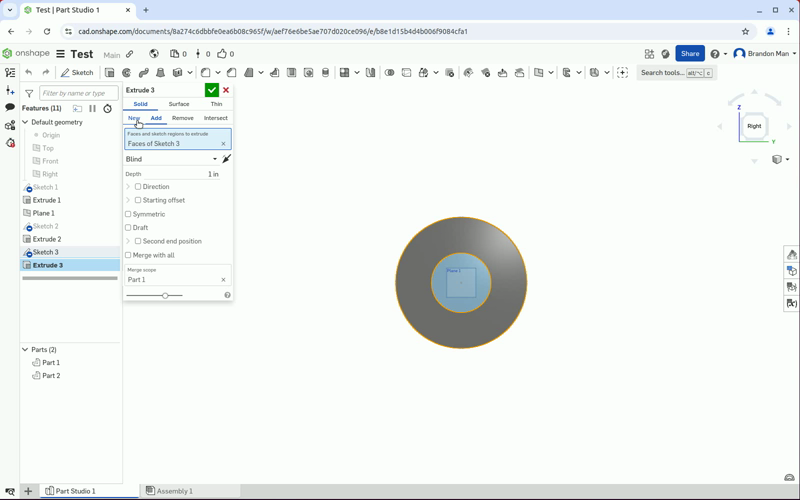
click(137, 120)
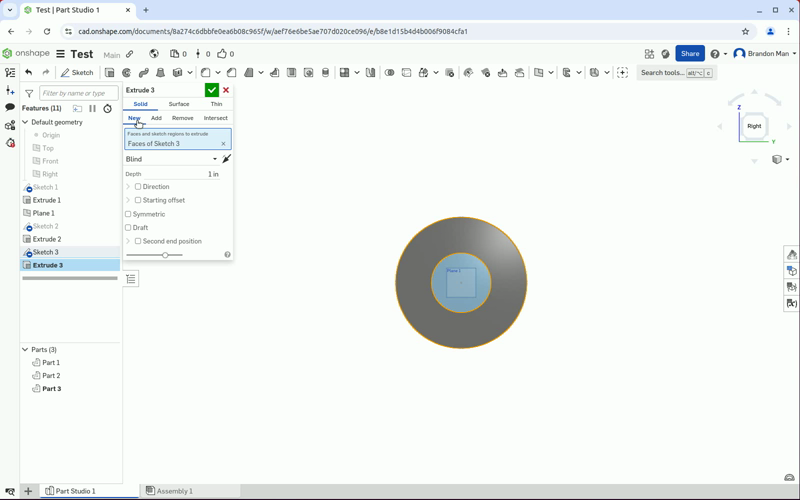
key(tab, 4)
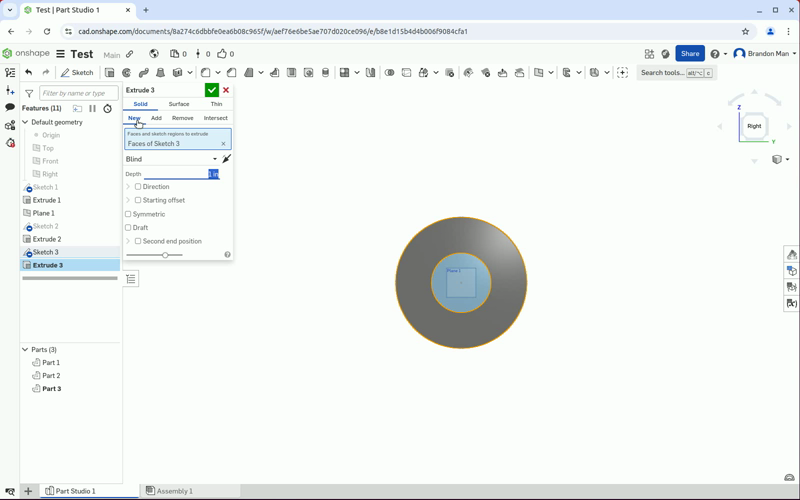
text(3.37)
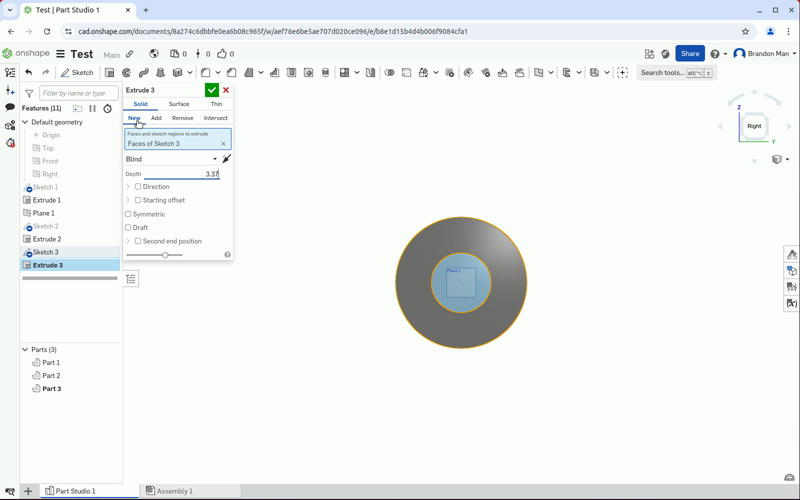
key(enter)
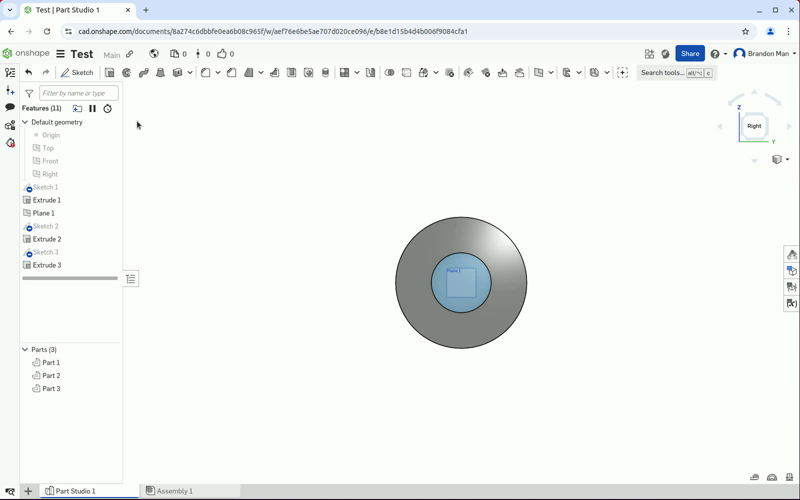
key(shift+h)
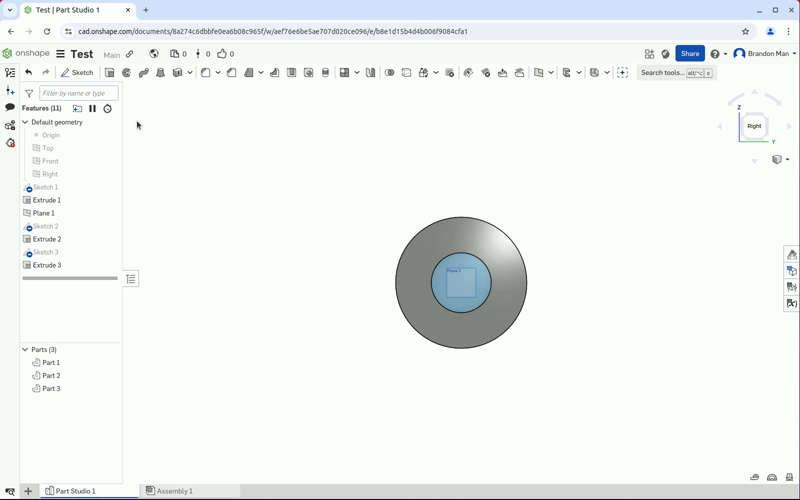
key(shift+h)
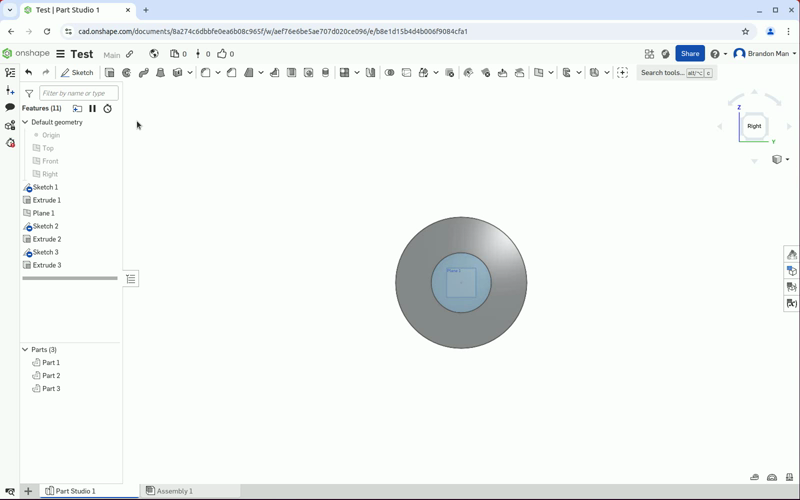
key(shift+7)
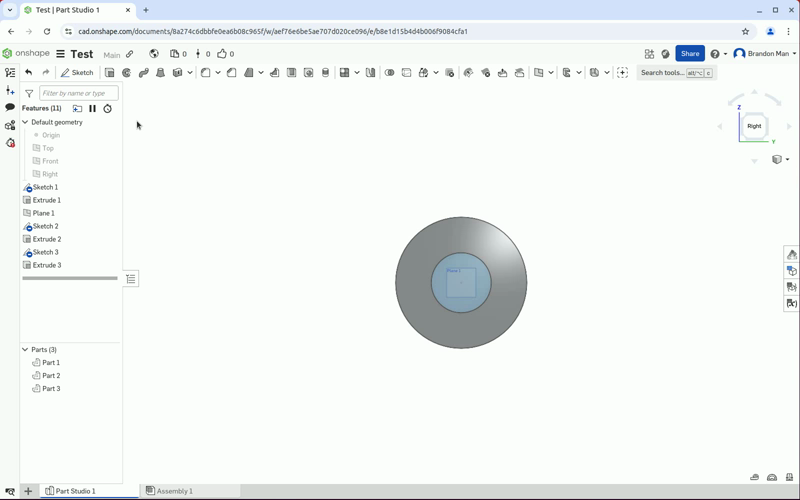
key(right, 2)
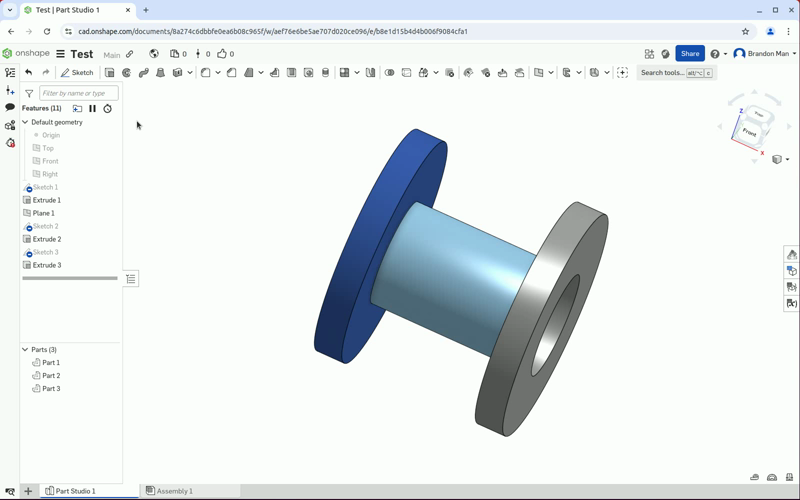
key(down, 2)
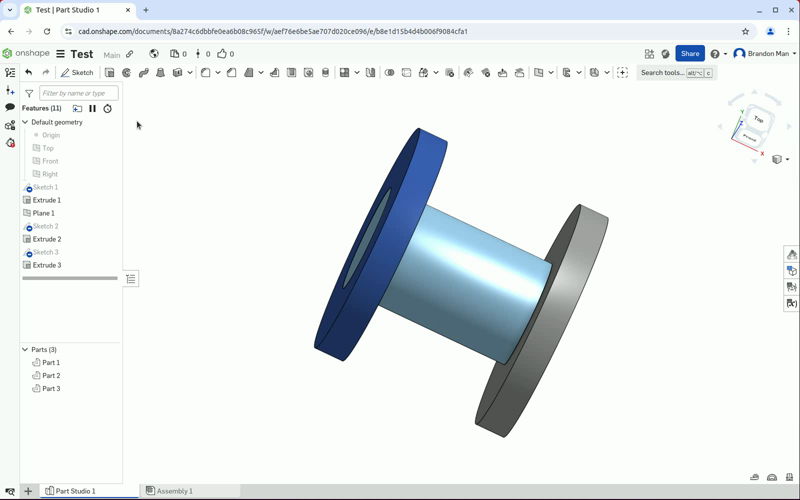
key(up, 2)
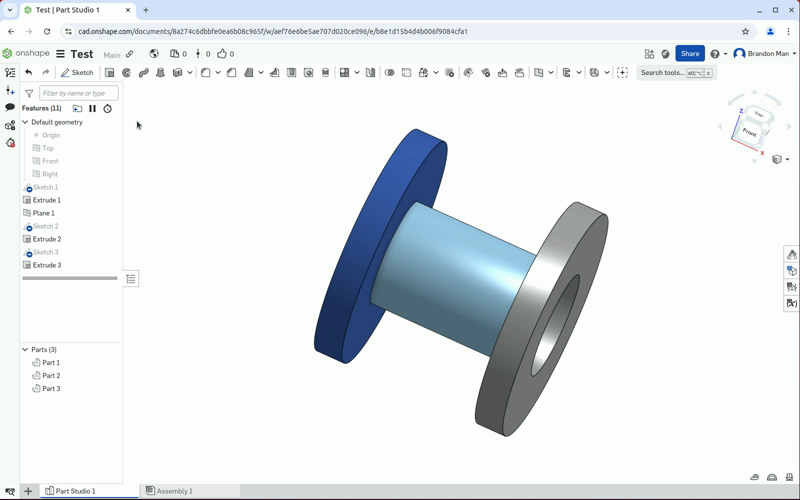
key(left, 2)
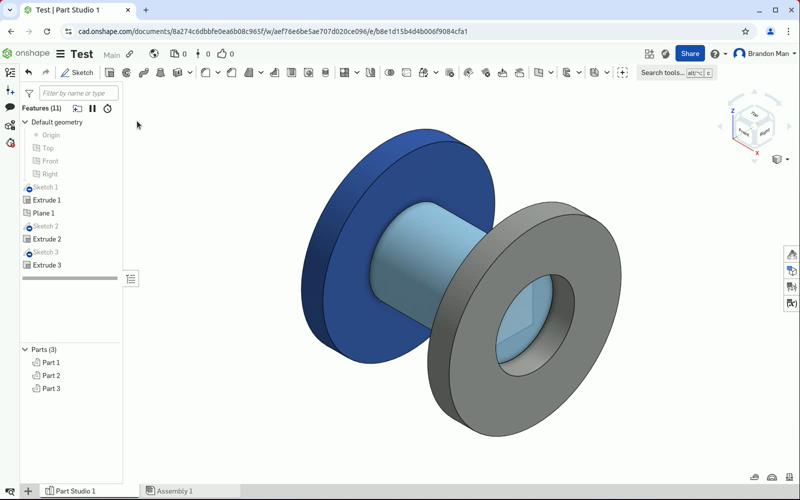
mouse_move(73, 189)
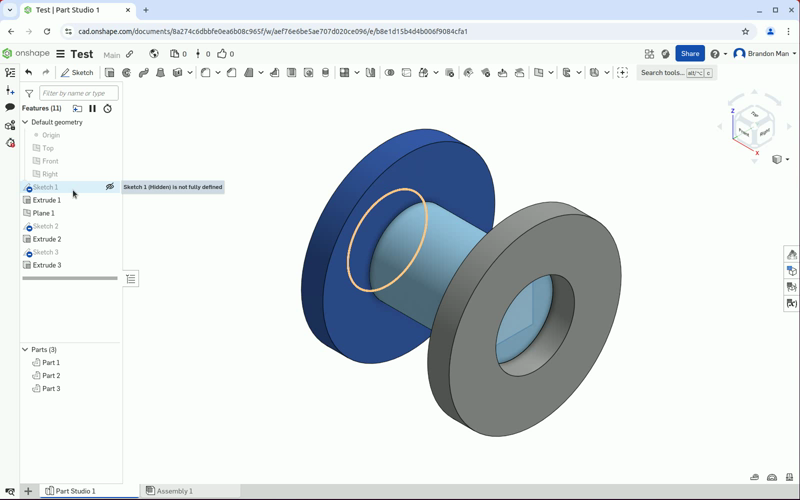
click(73, 189)